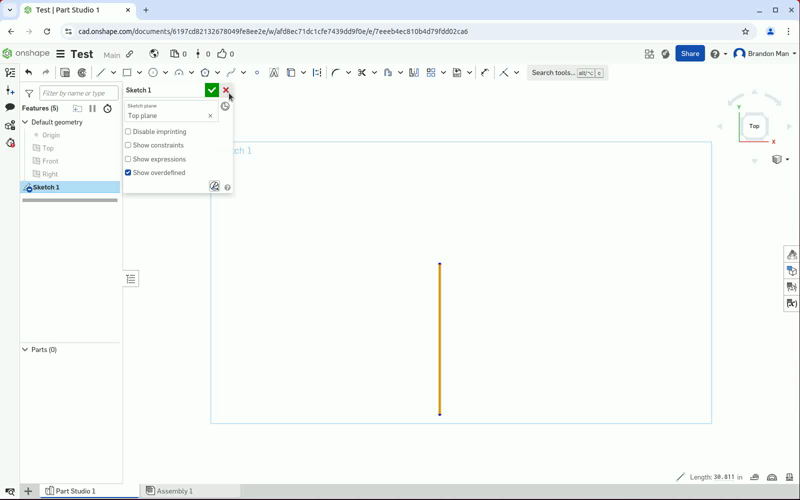
key(shift+h)
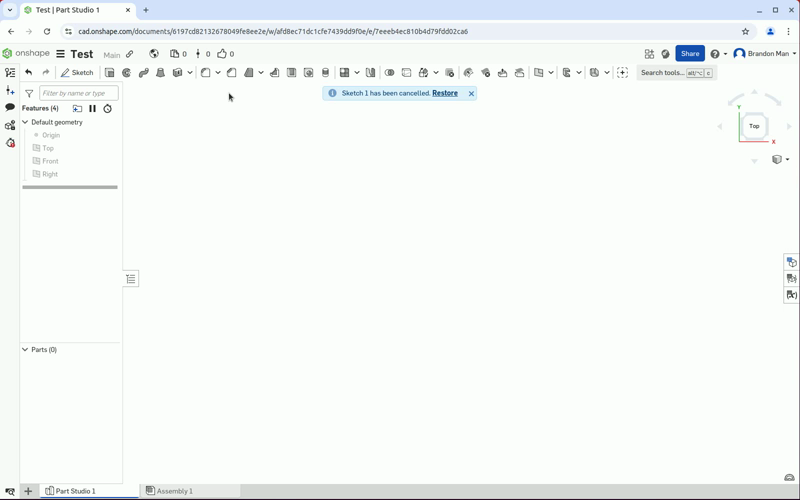
mouse_move(73, 352)
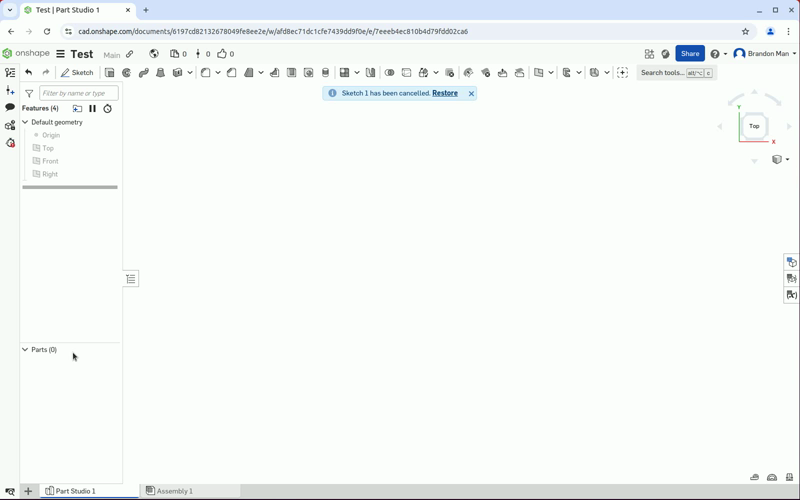
key(y)
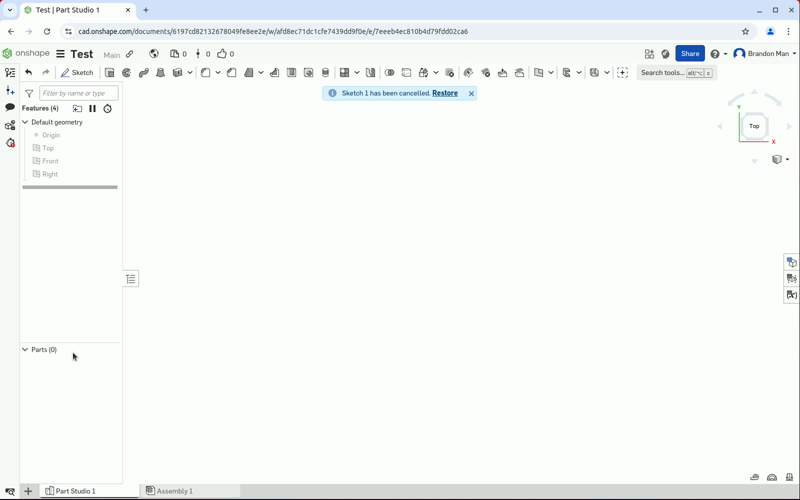
key(shift+p)
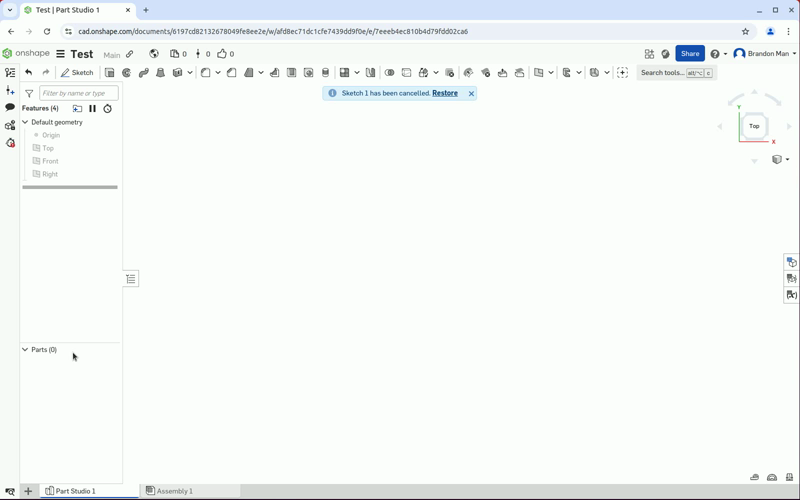
key(space)
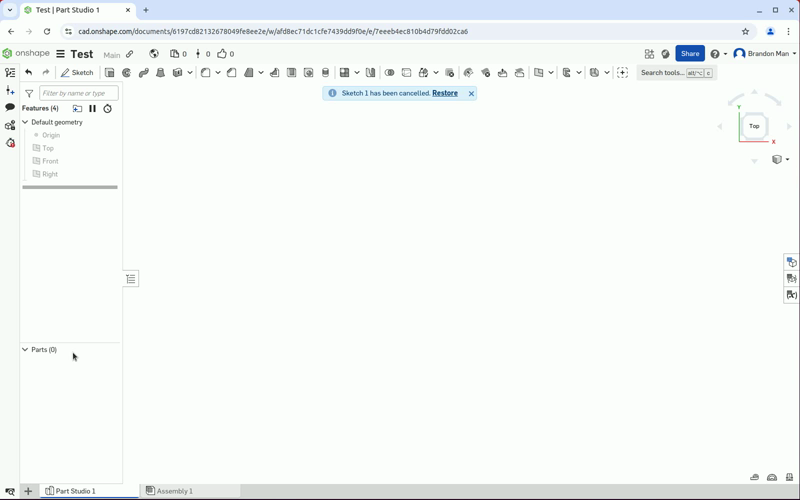
key_down(shift)
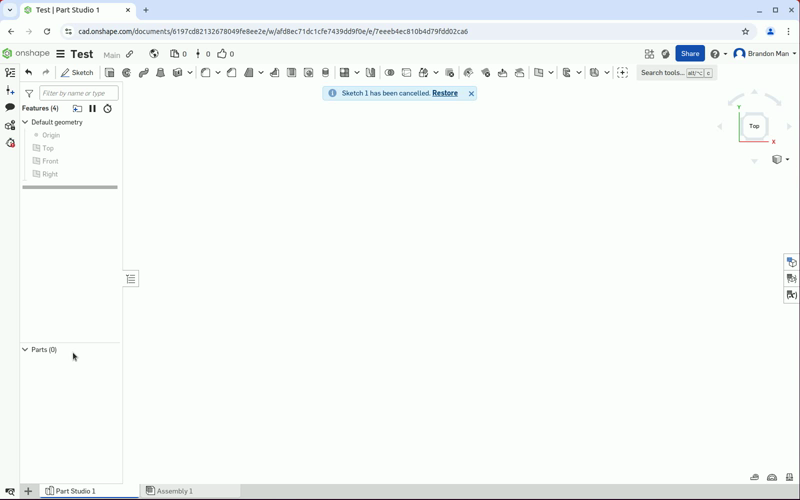
key(up)
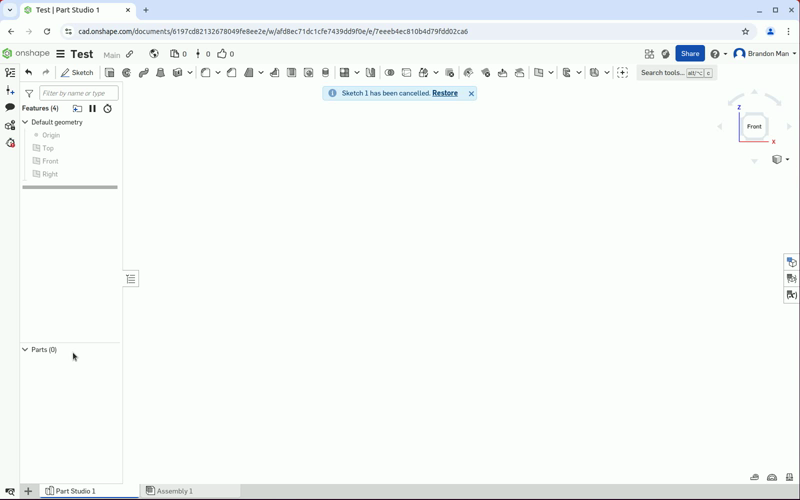
key_up(shift)
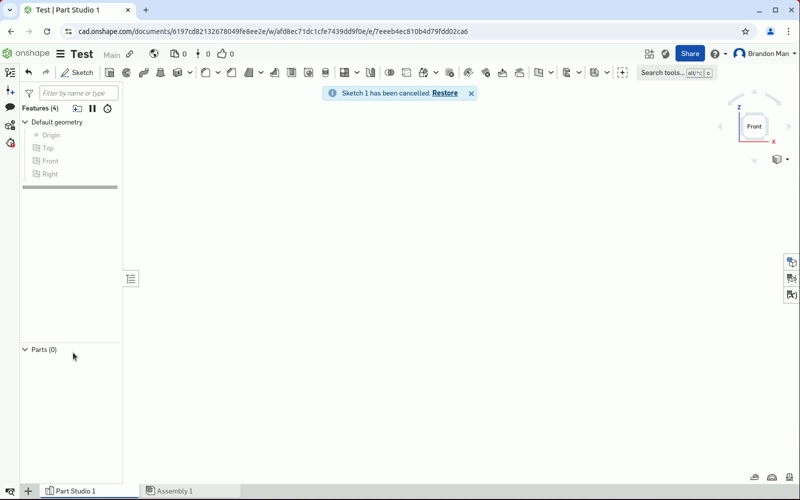
mouse_move(73, 352)
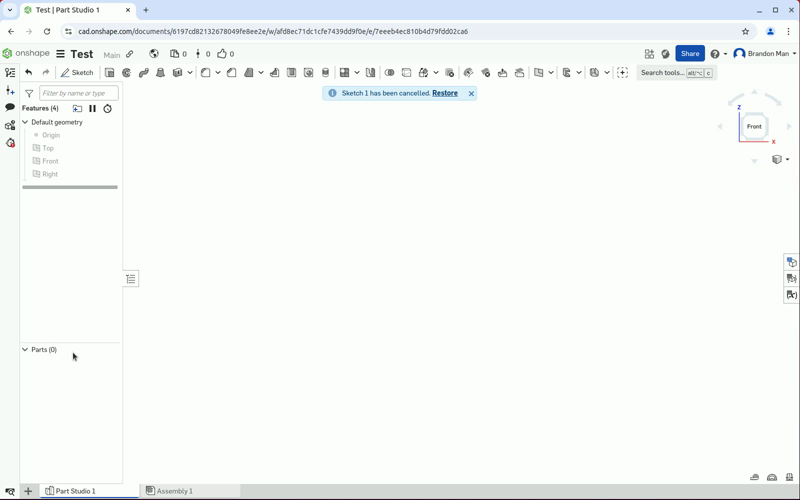
key(shift+y)
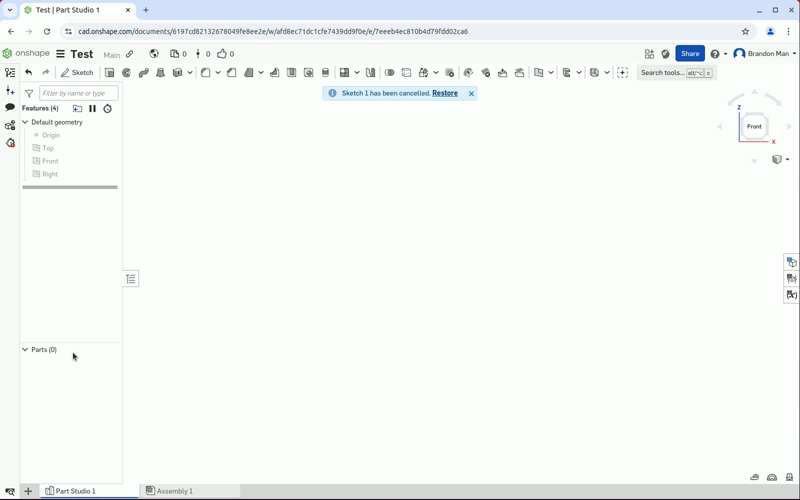
key(shift+s)
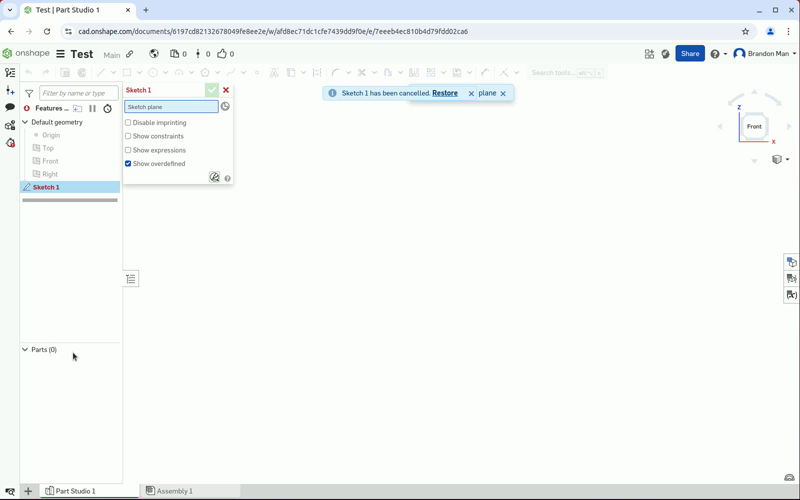
mouse_move(73, 163)
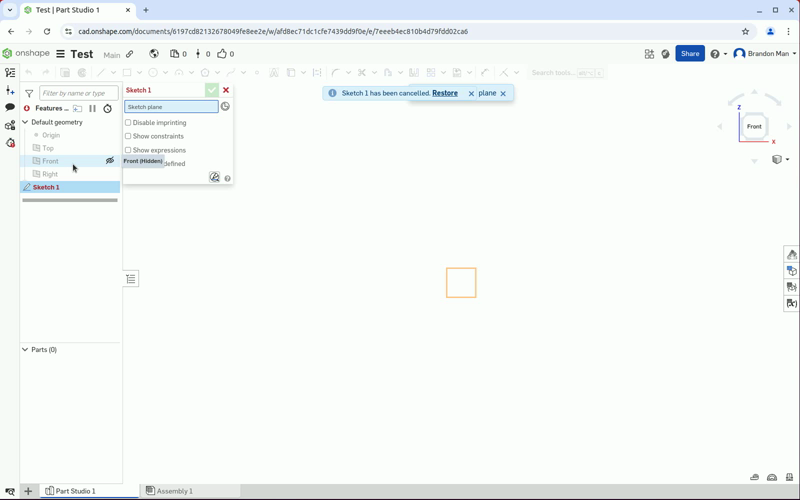
click(73, 163)
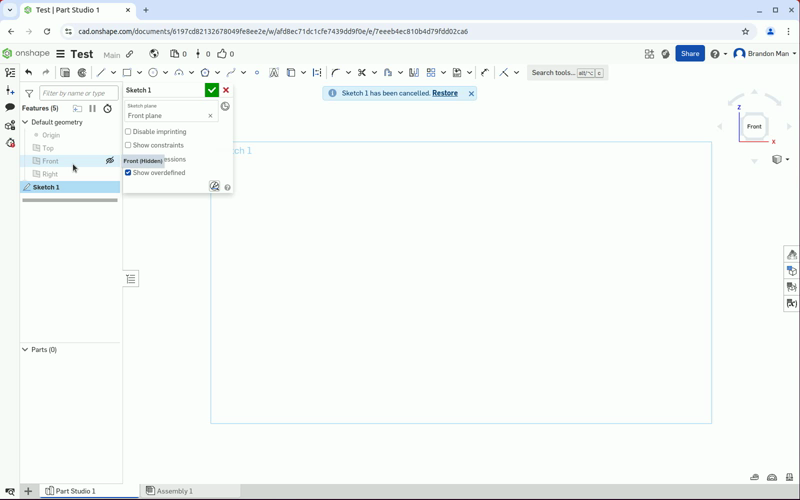
mouse_move(73, 352)
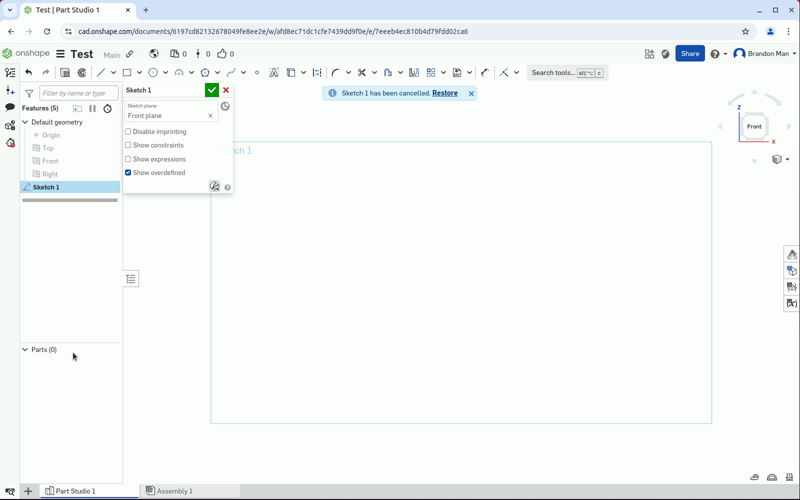
key(y)
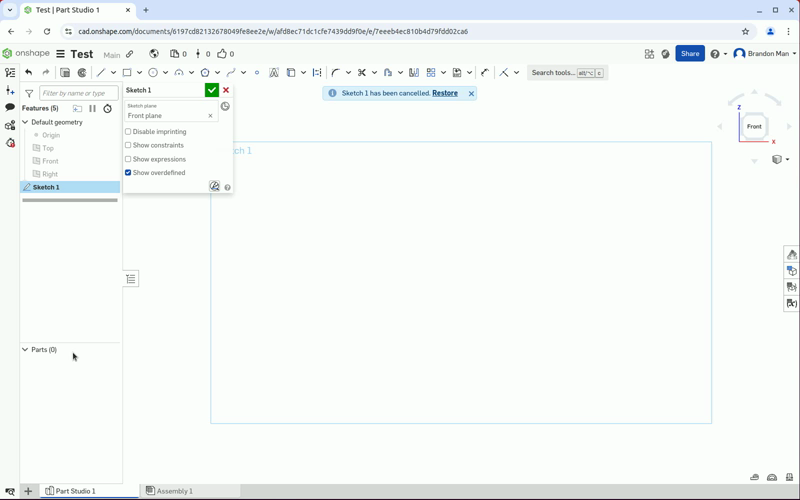
key(l)
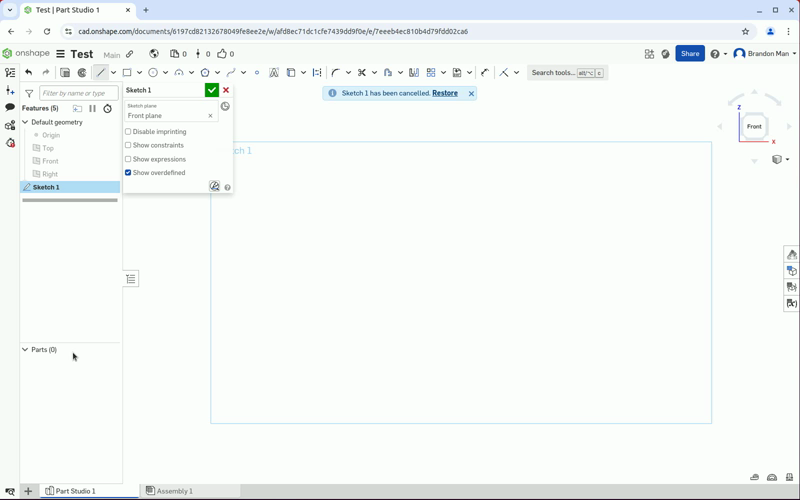
key_down(shift)
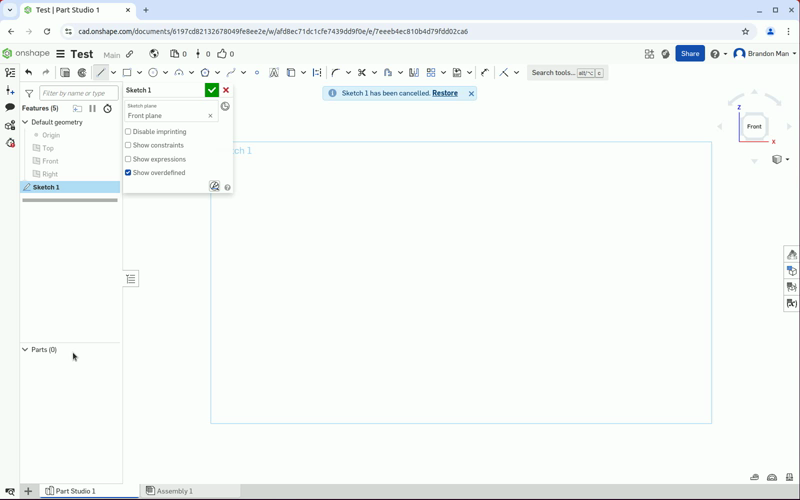
mouse_move(450, 314)
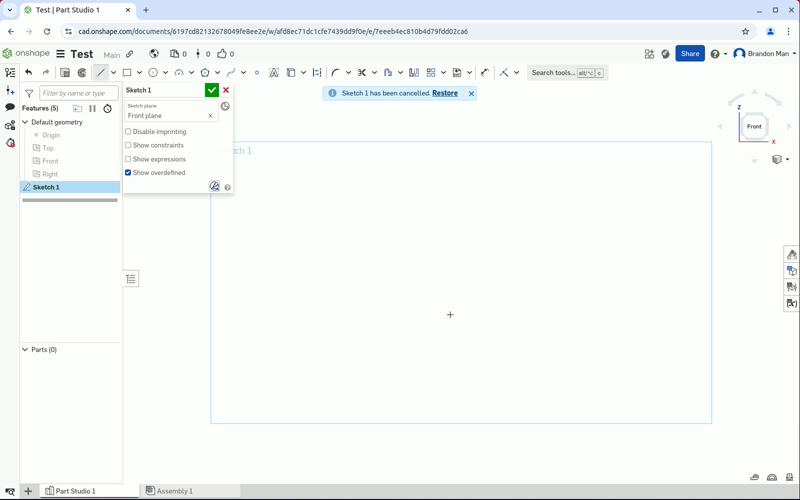
click(450, 314)
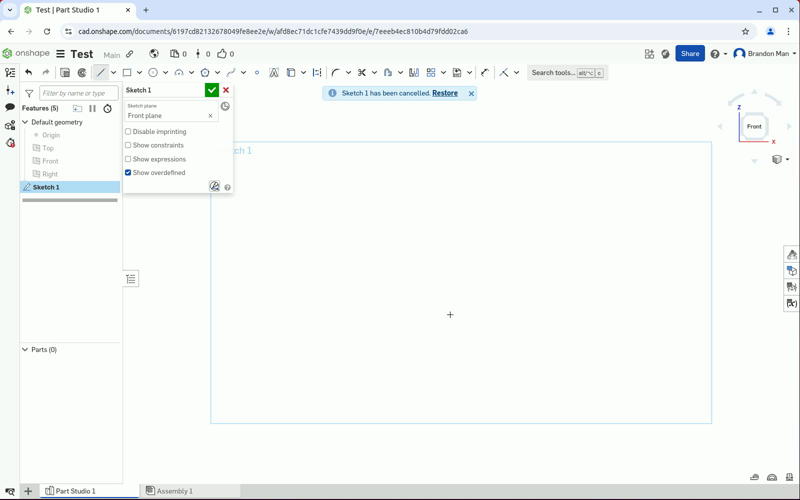
key_up(shift)
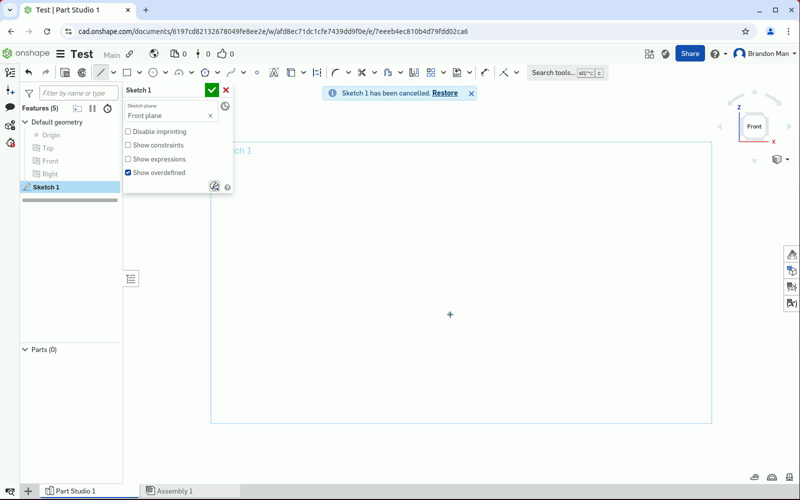
key_down(shift)
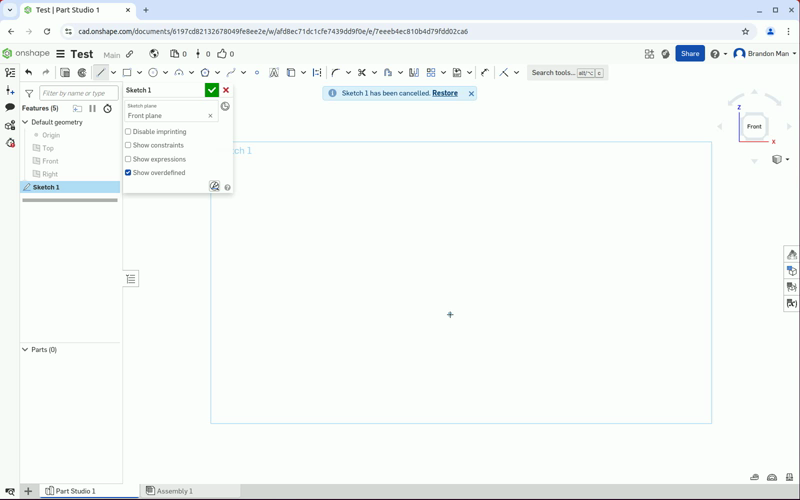
mouse_move(573, 314)
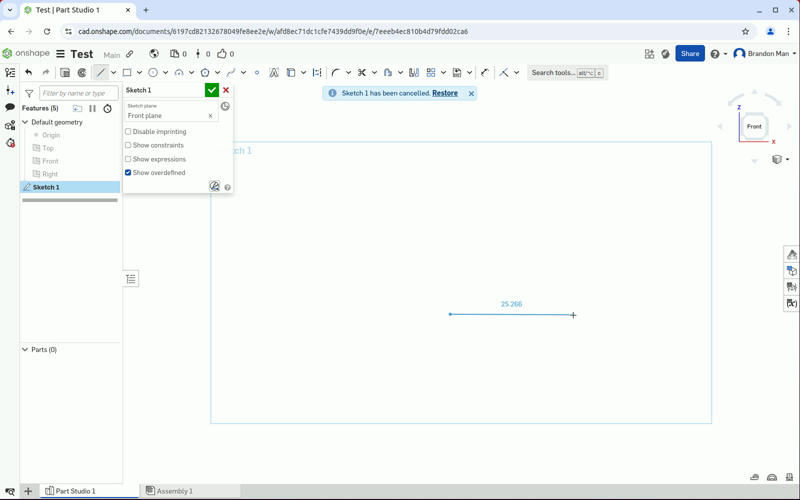
click(573, 314)
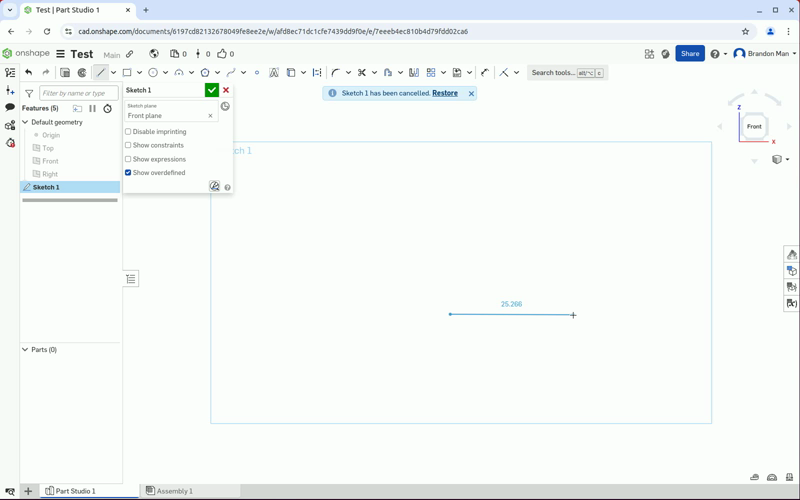
key_up(shift)
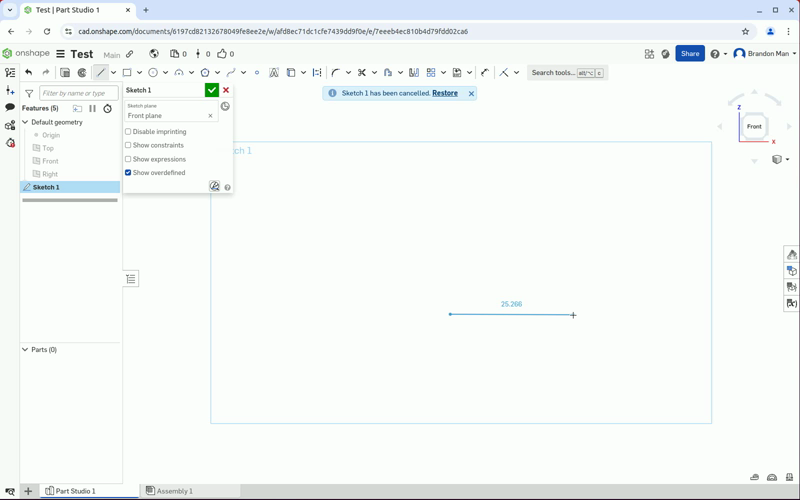
key_down(shift)
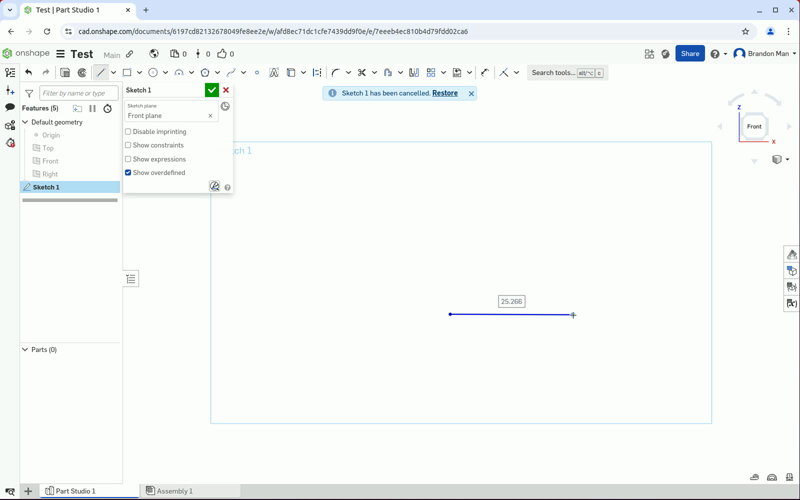
mouse_move(573, 252)
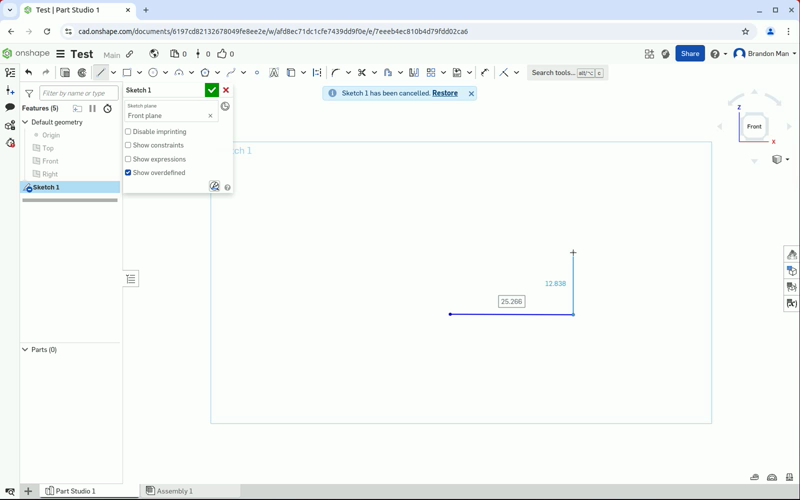
click(573, 252)
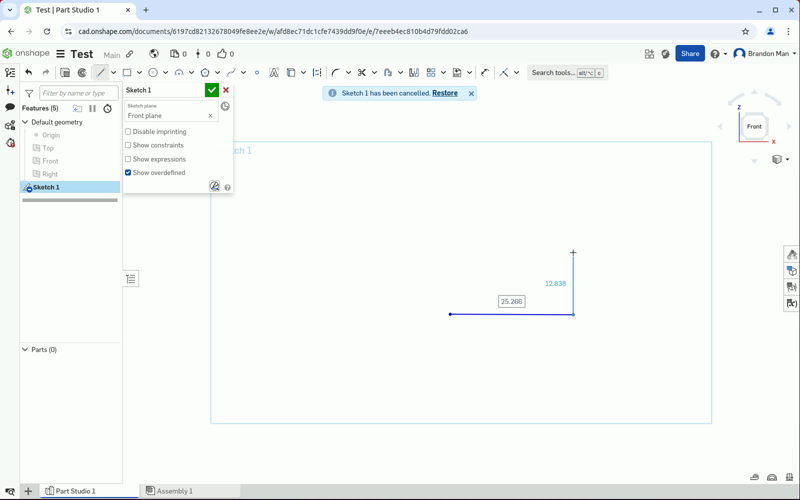
key_up(shift)
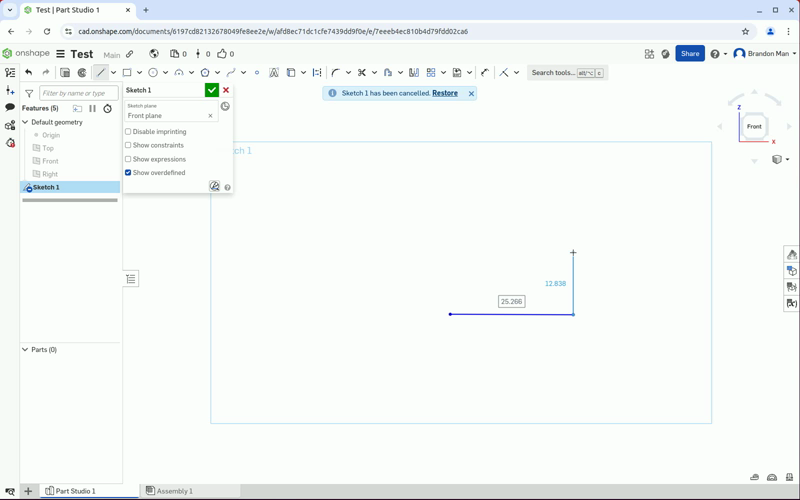
key_down(shift)
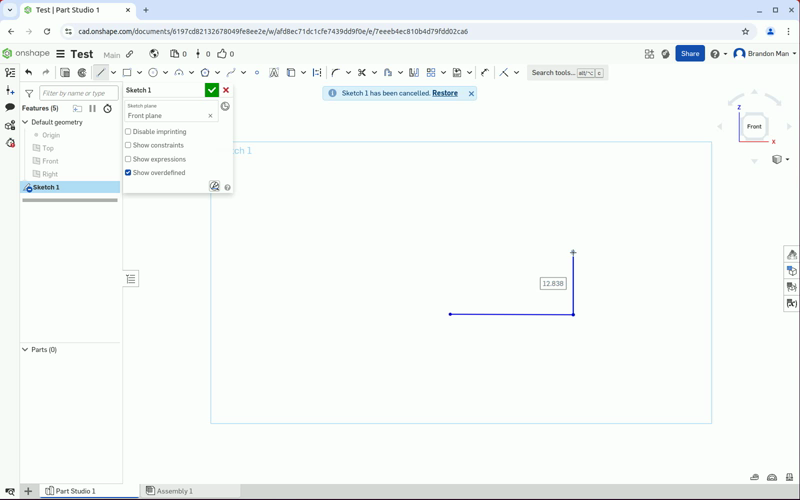
mouse_move(512, 252)
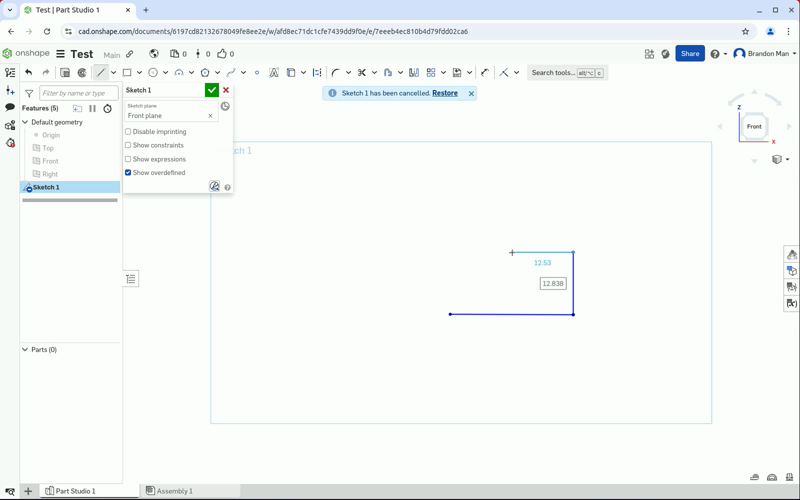
click(512, 252)
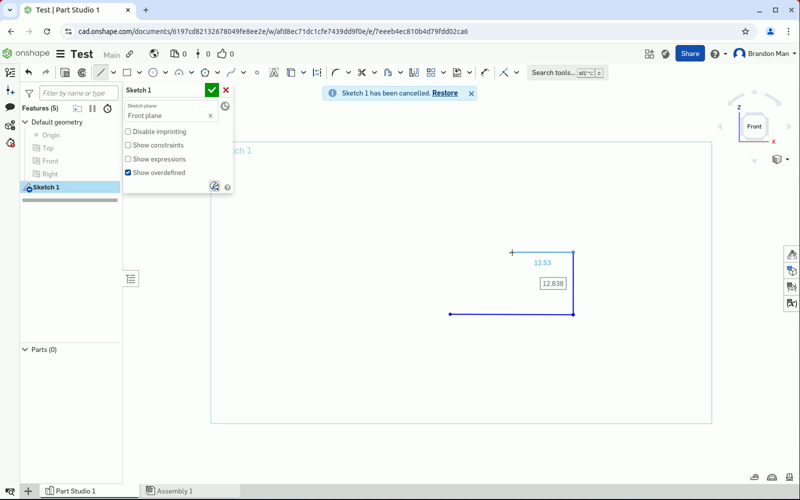
key_up(shift)
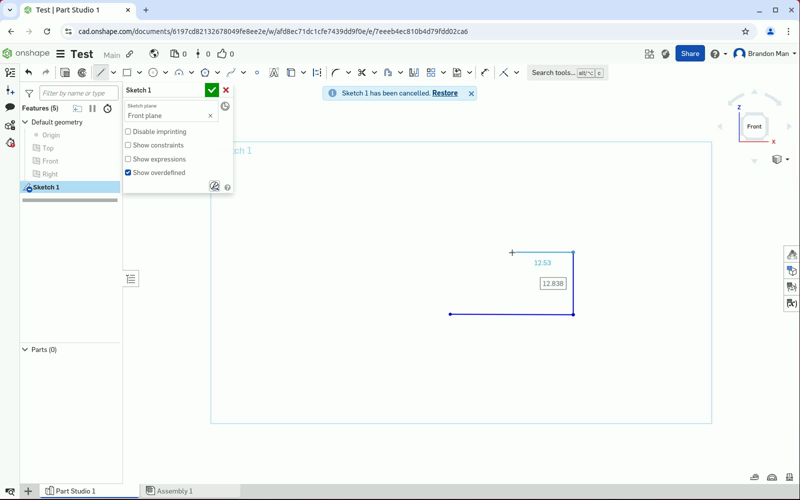
key_down(shift)
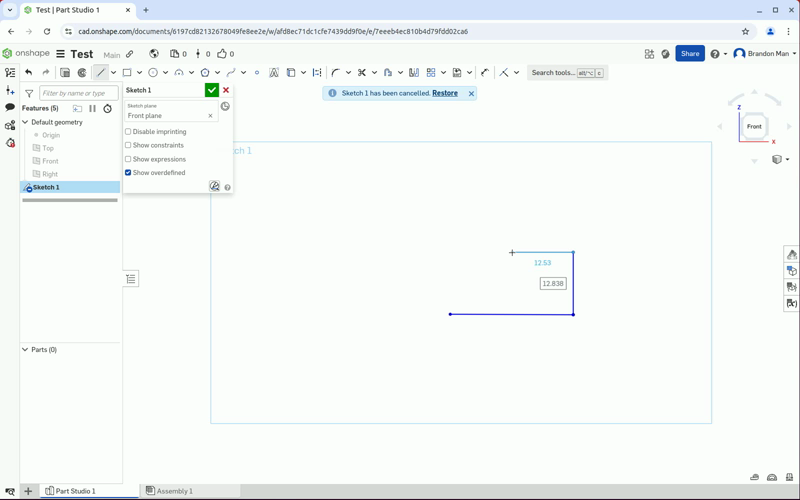
mouse_move(542, 252)
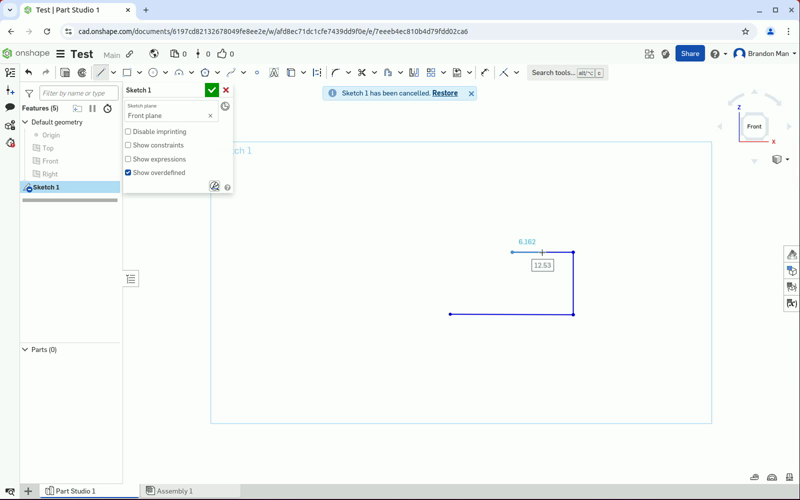
mouse_move(512, 283)
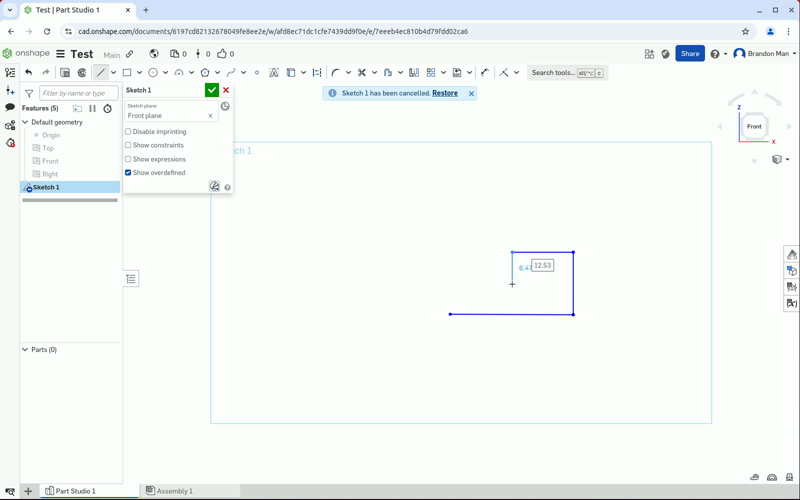
click(512, 283)
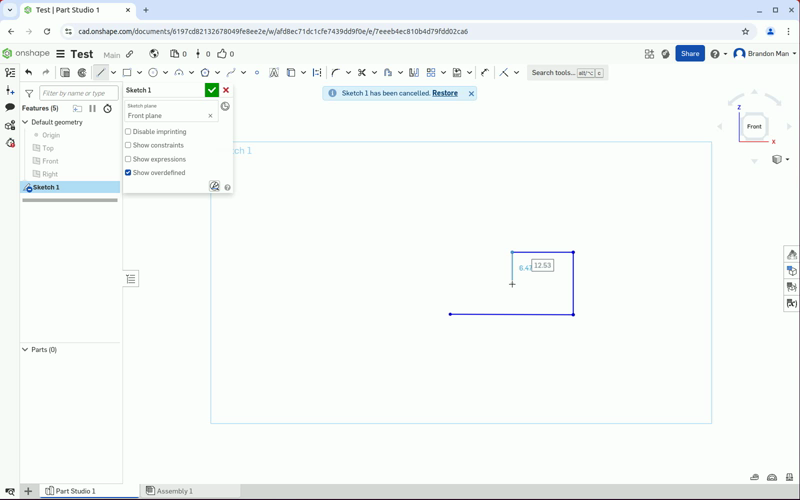
key_up(shift)
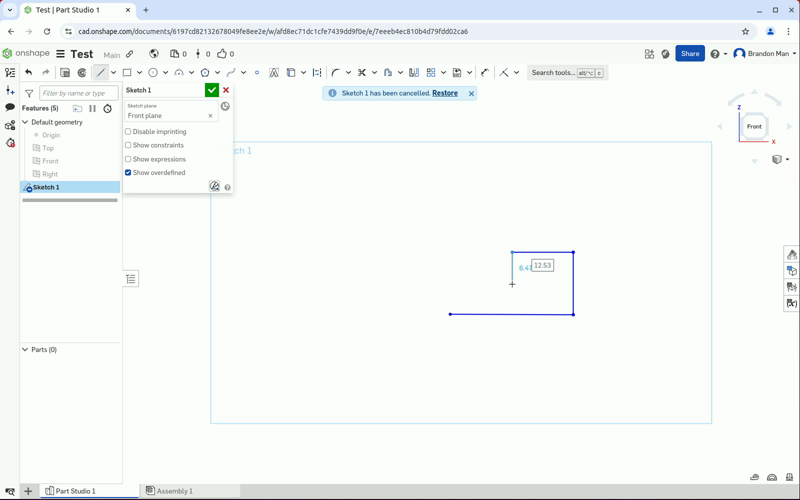
key_down(shift)
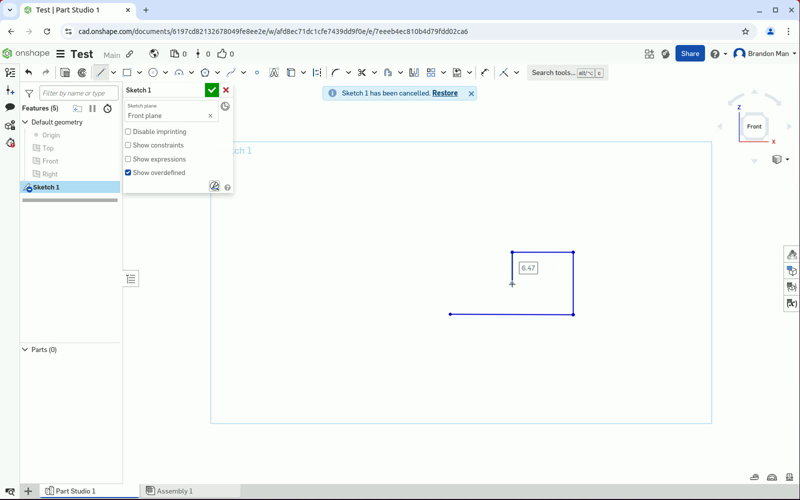
mouse_move(450, 283)
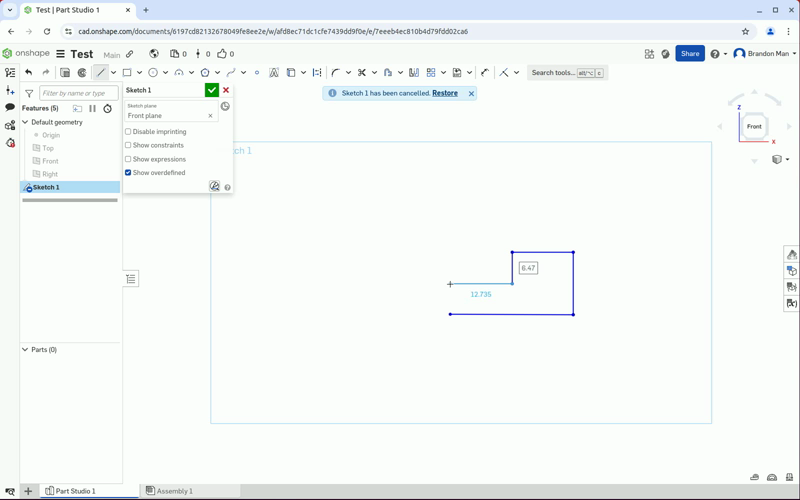
click(450, 283)
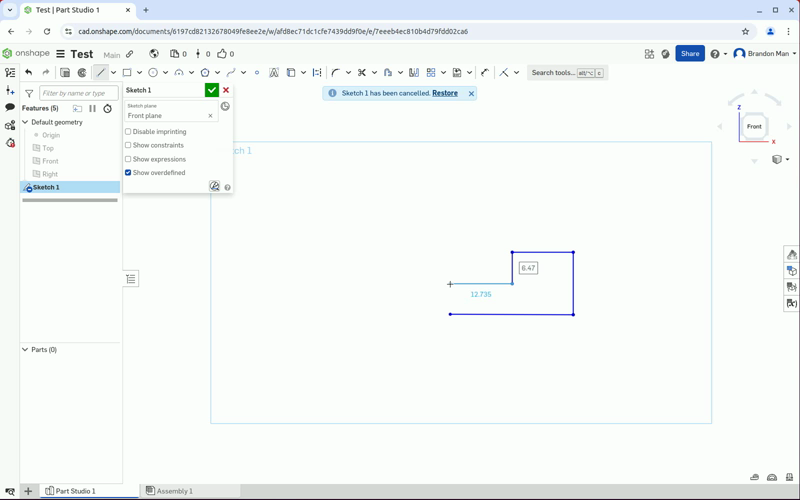
key_up(shift)
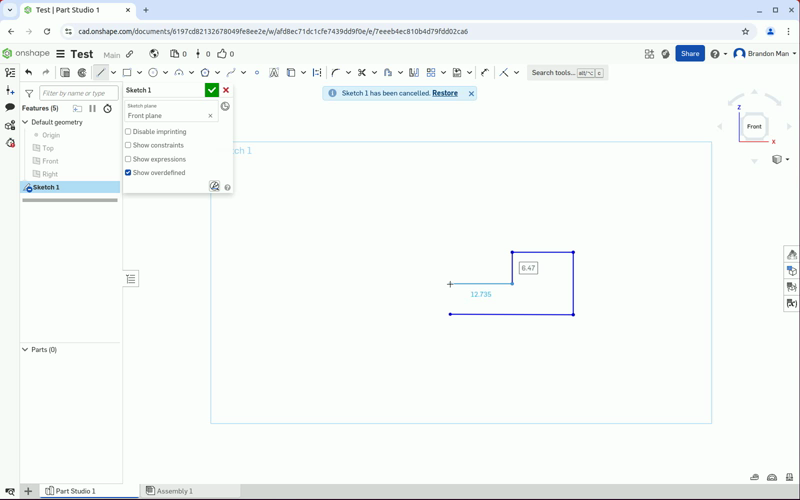
mouse_move(480, 283)
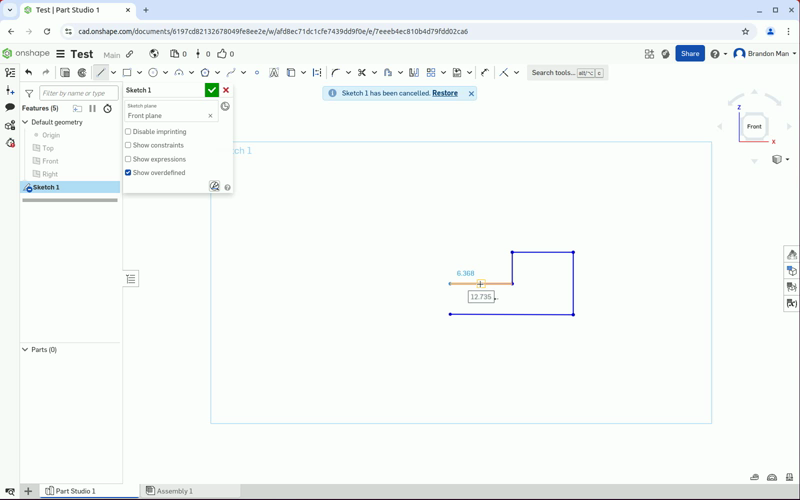
key_down(shift)
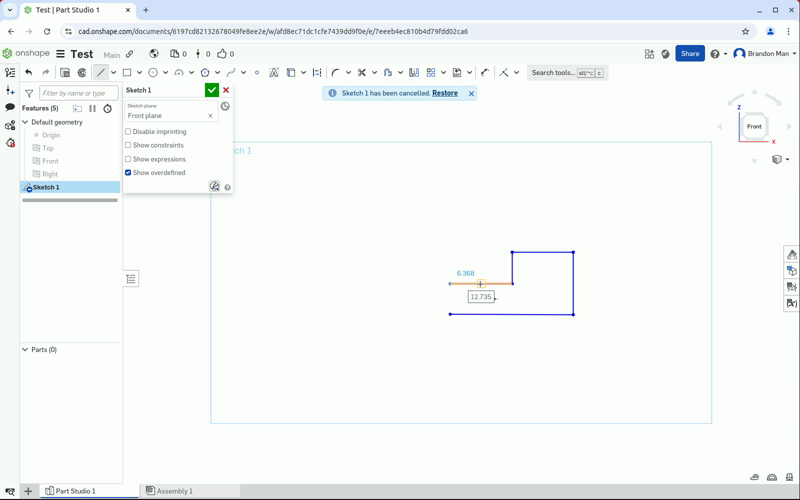
mouse_move(450, 314)
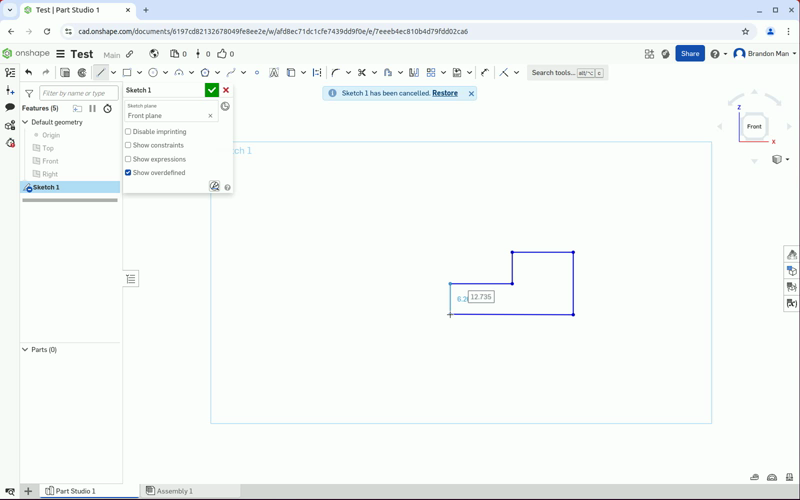
key_up(shift)
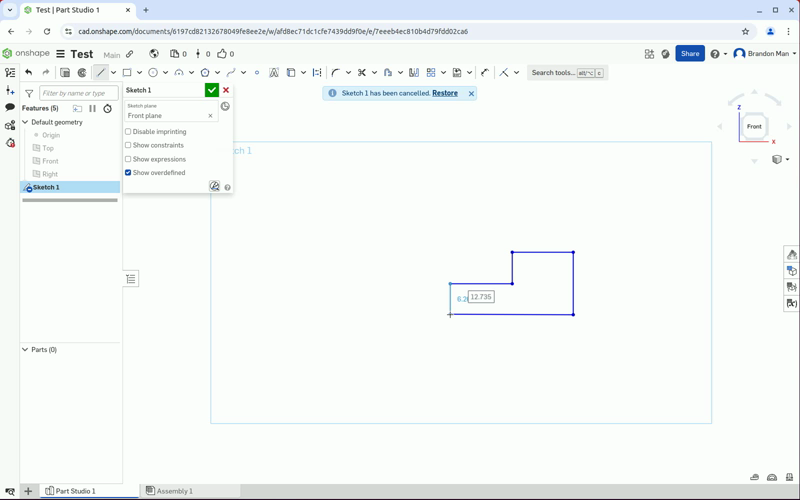
click(450, 314)
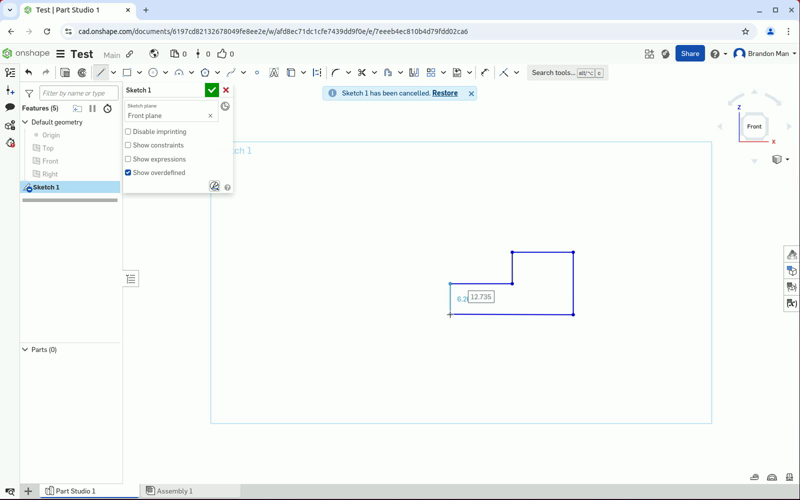
key(esc)
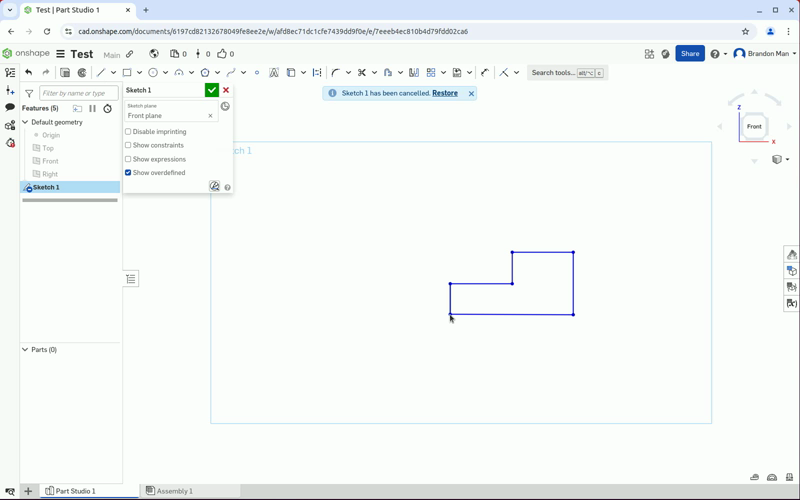
mouse_move(471, 294)
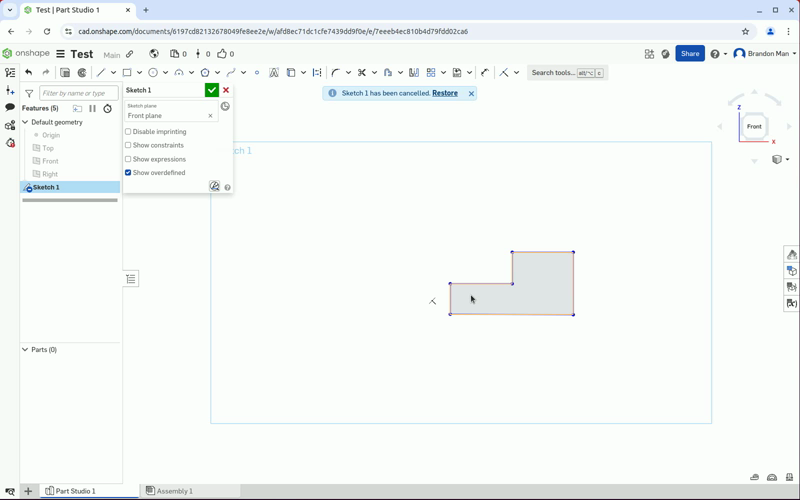
click(471, 294)
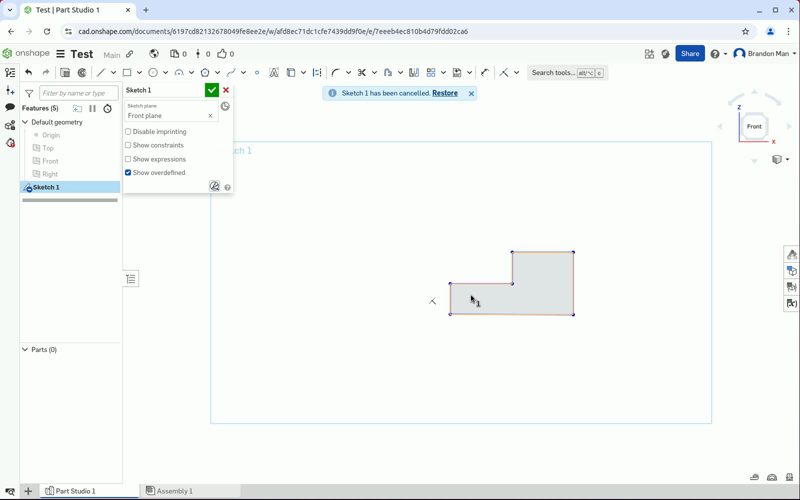
mouse_move(73, 352)
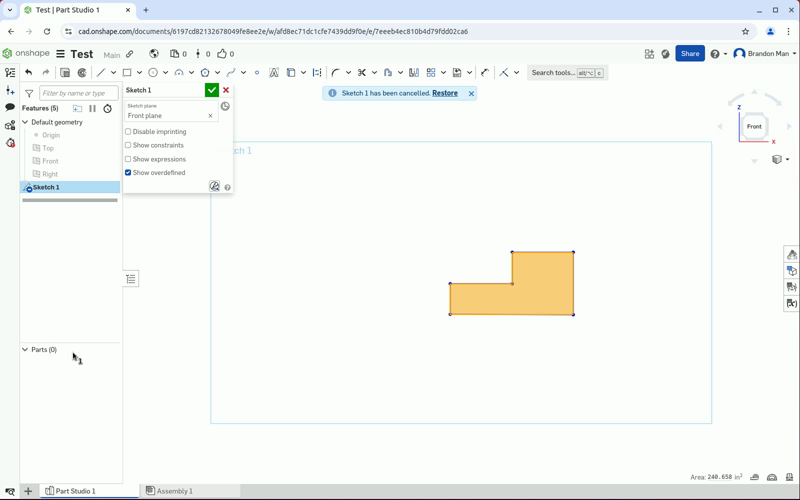
key(shift+y)
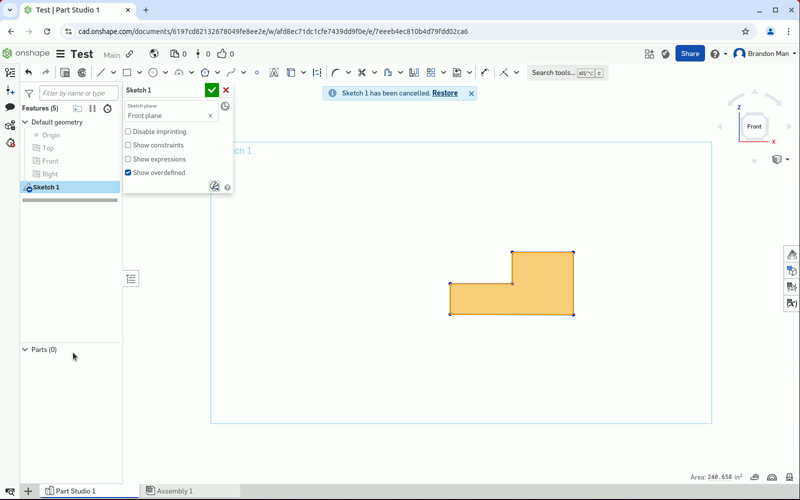
key(shift+e)
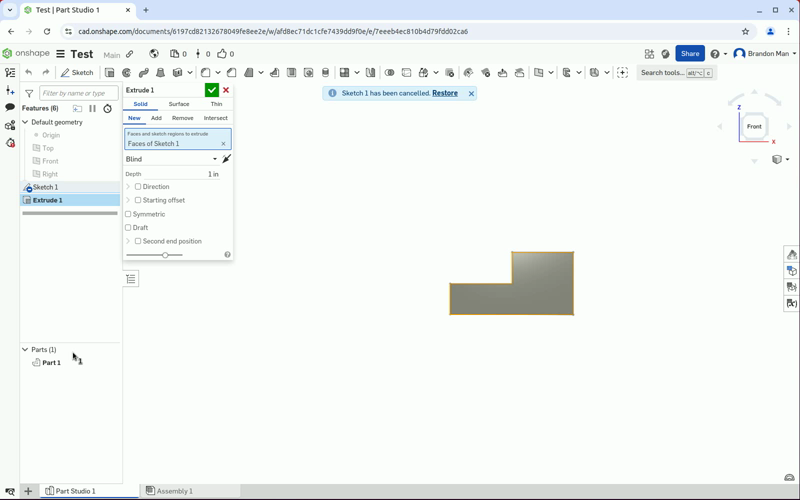
mouse_move(143, 106)
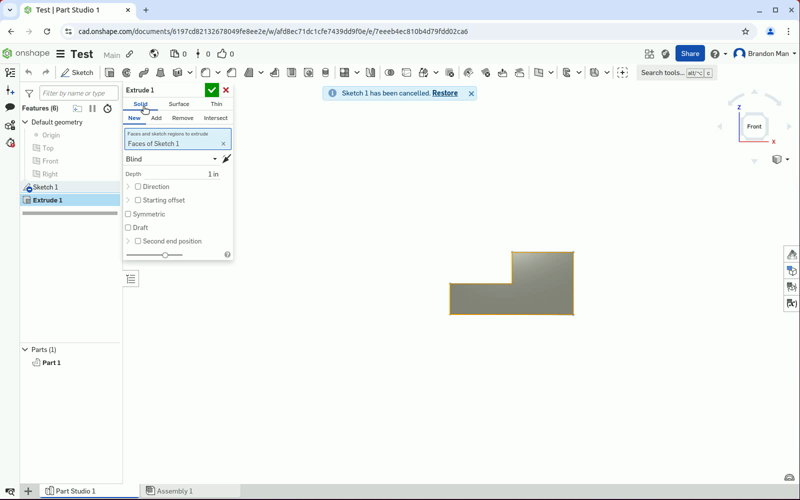
click(143, 106)
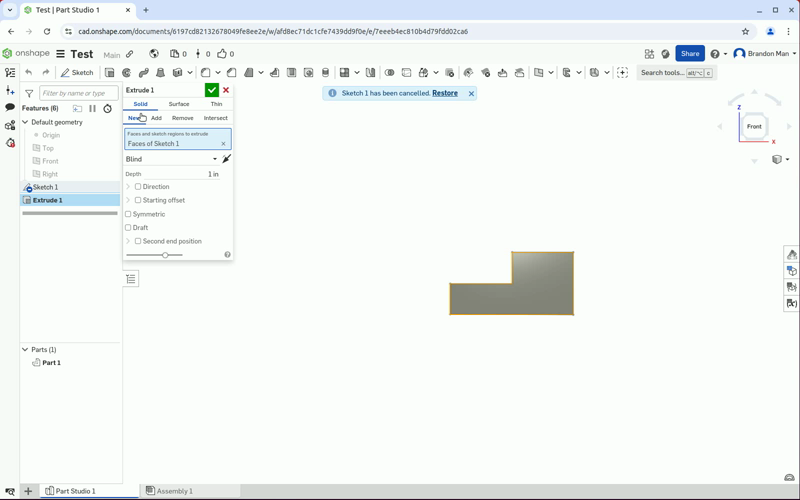
mouse_move(137, 120)
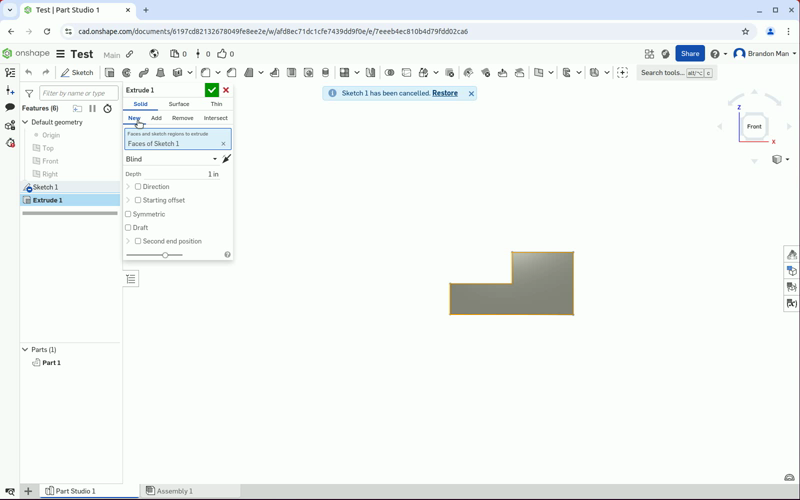
click(137, 120)
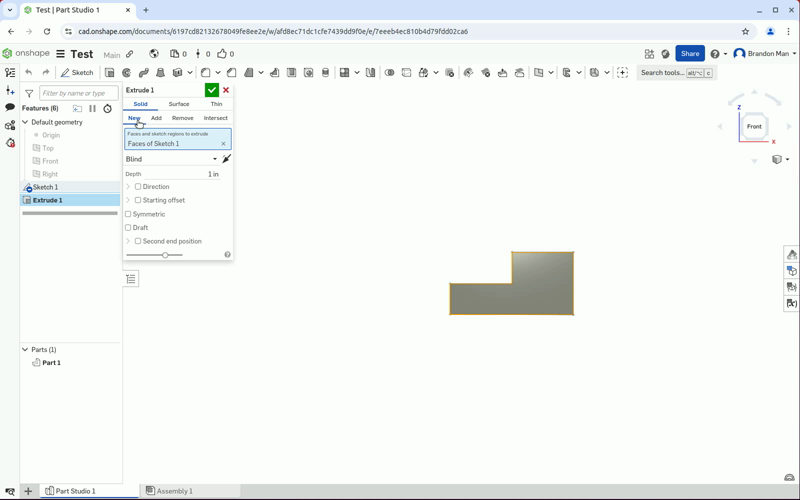
key(tab, 4)
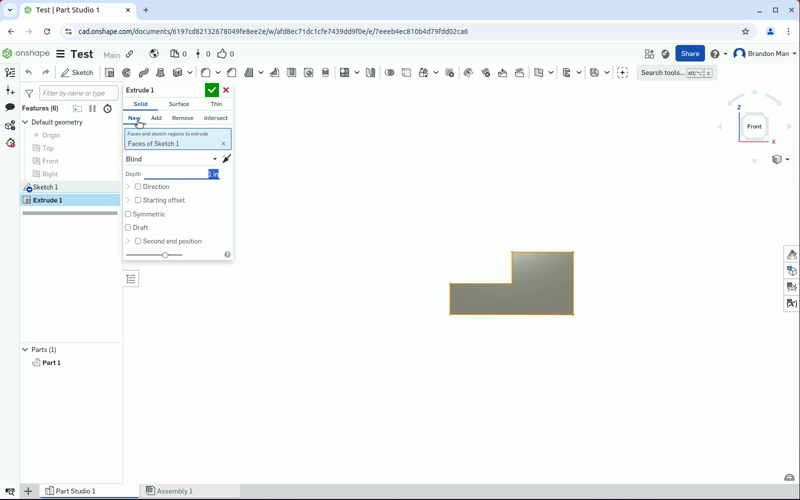
text(6.258)
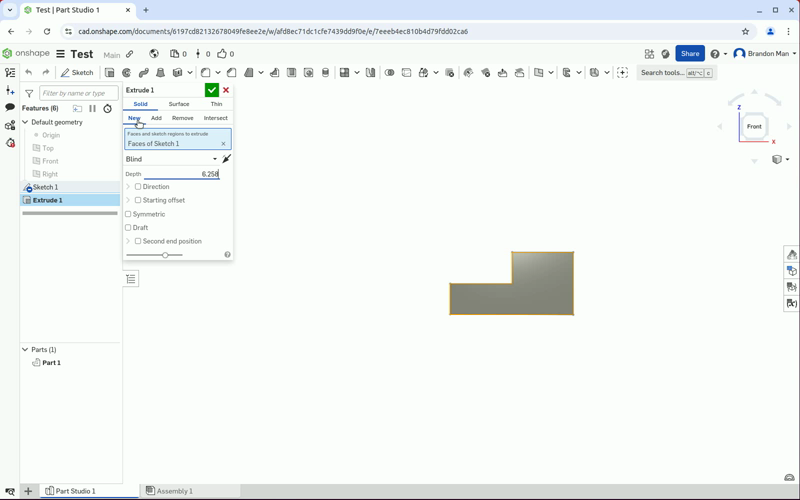
key(enter)
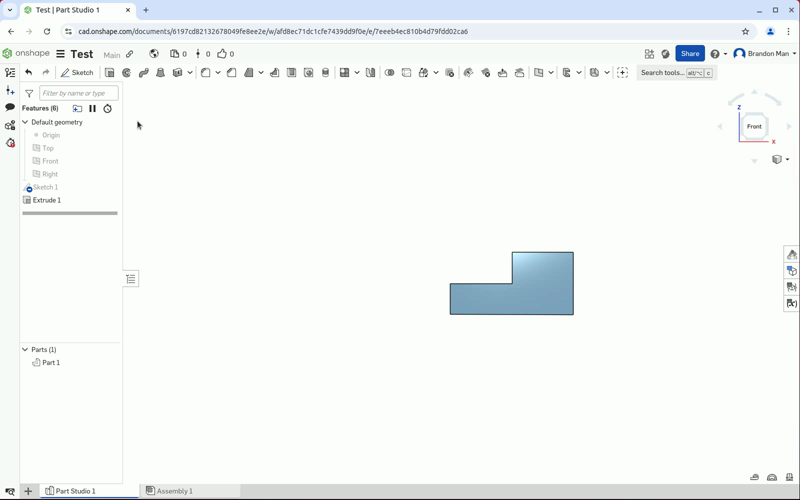
key(shift+h)
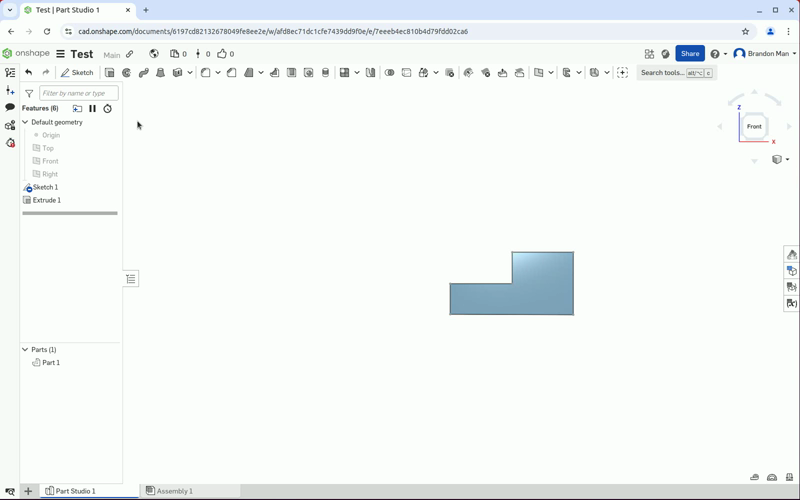
key(shift+h)
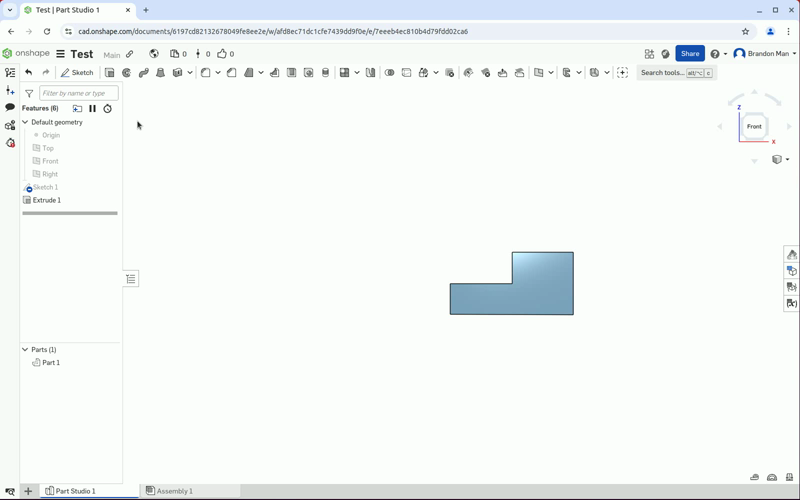
mouse_move(73, 189)
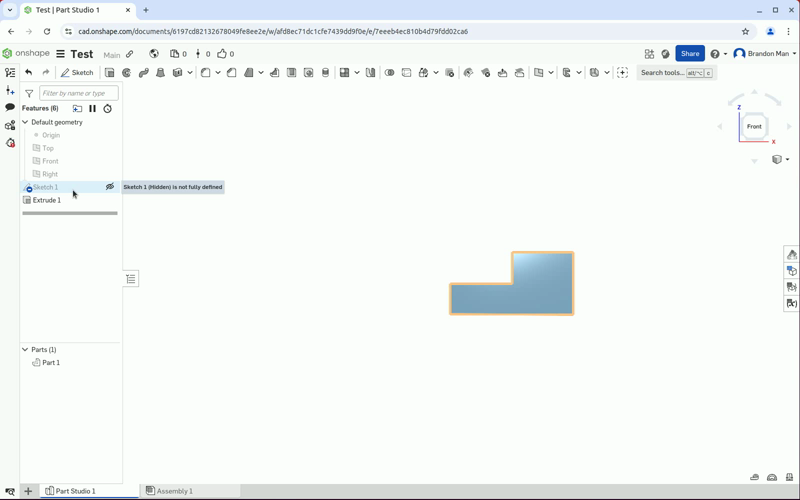
click(73, 189)
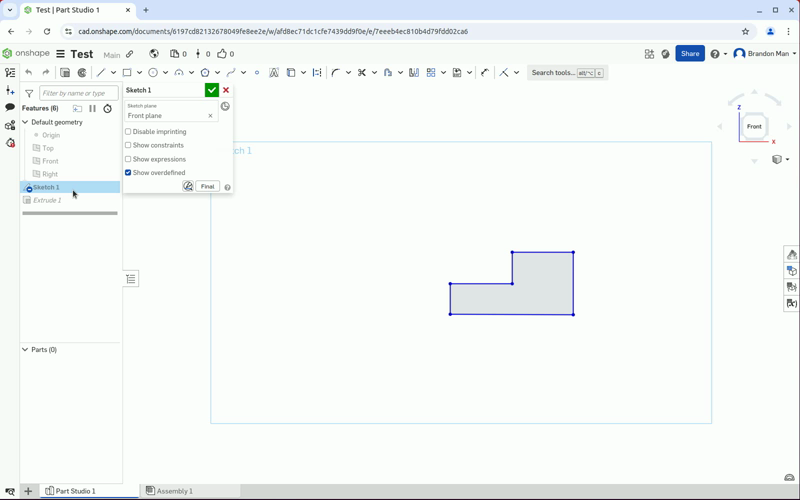
mouse_move(229, 92)
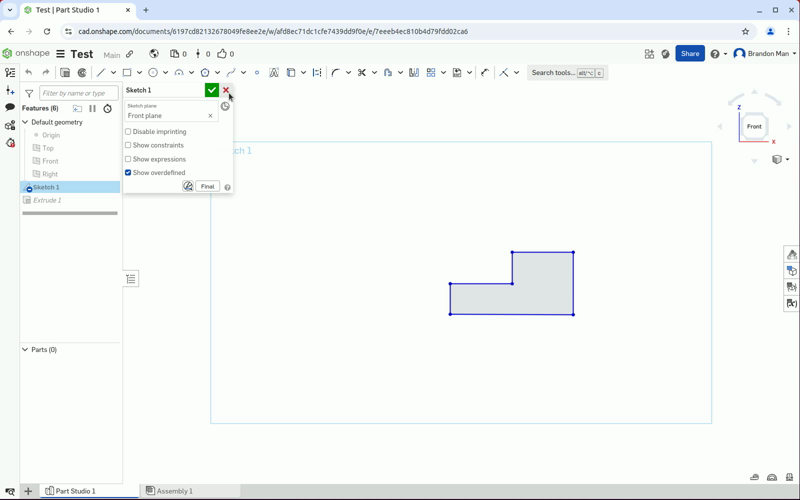
click(229, 92)
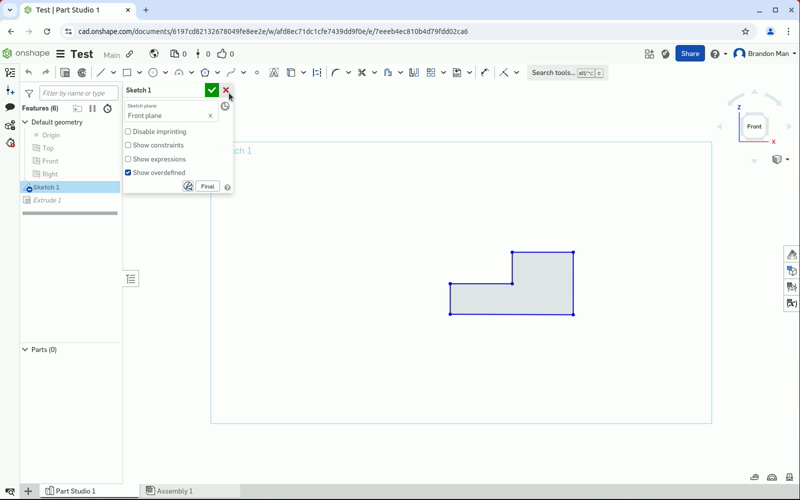
key(shift+s)
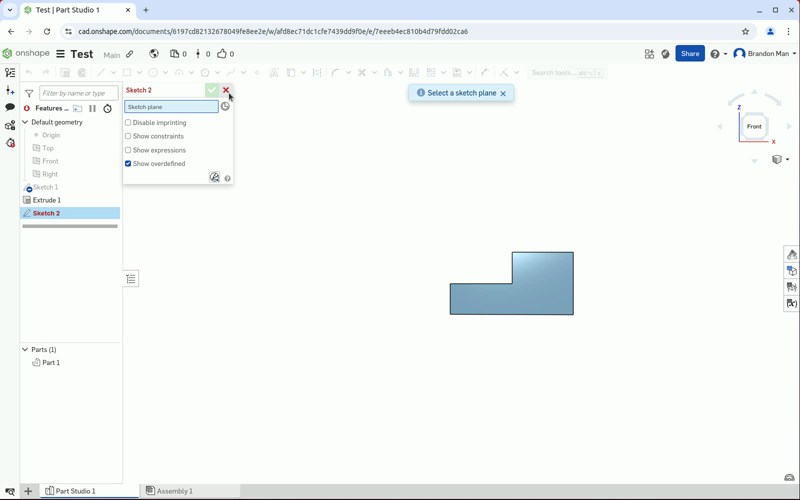
mouse_move(73, 163)
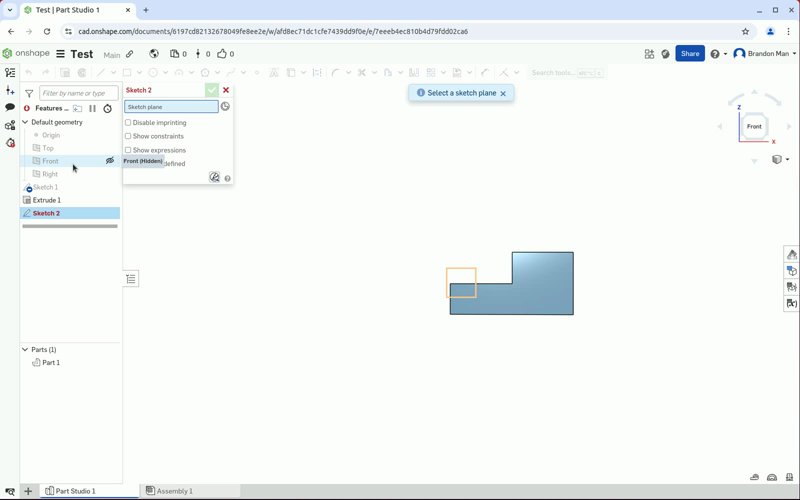
click(73, 163)
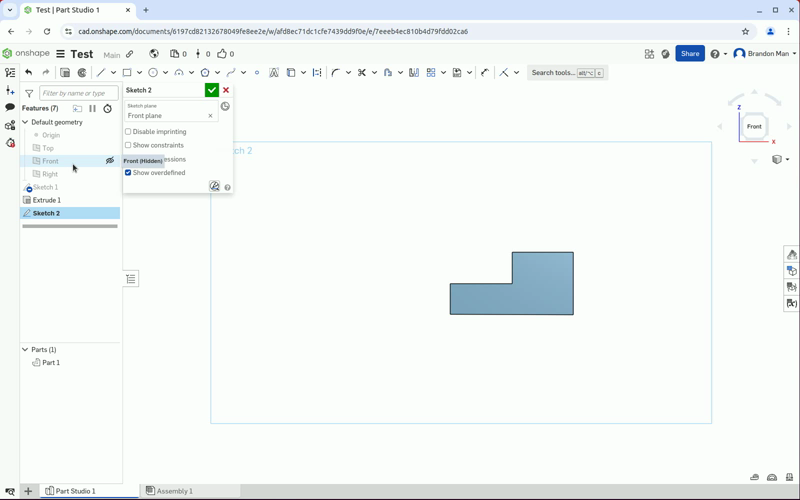
mouse_move(73, 352)
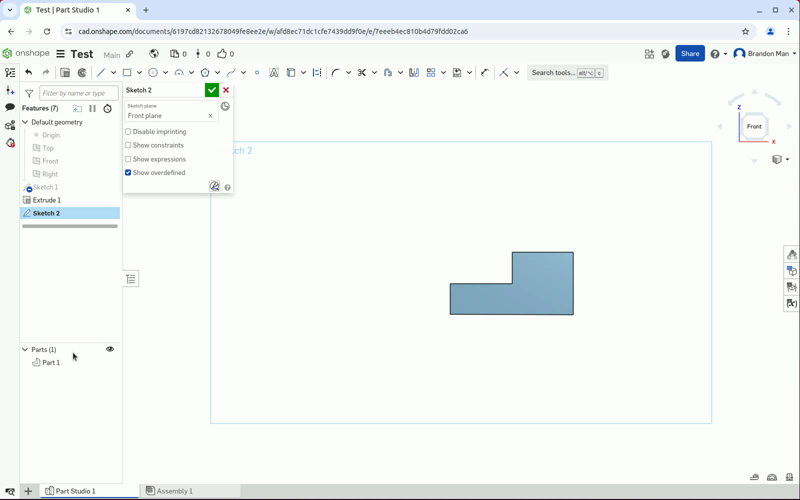
key(y)
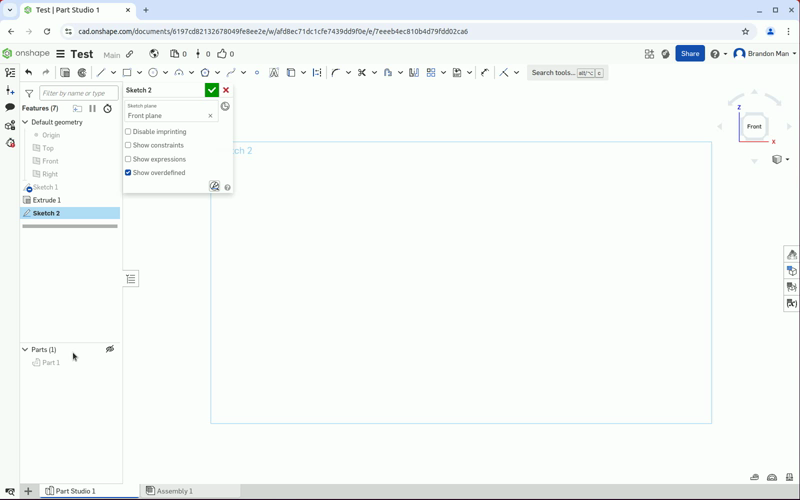
key(l)
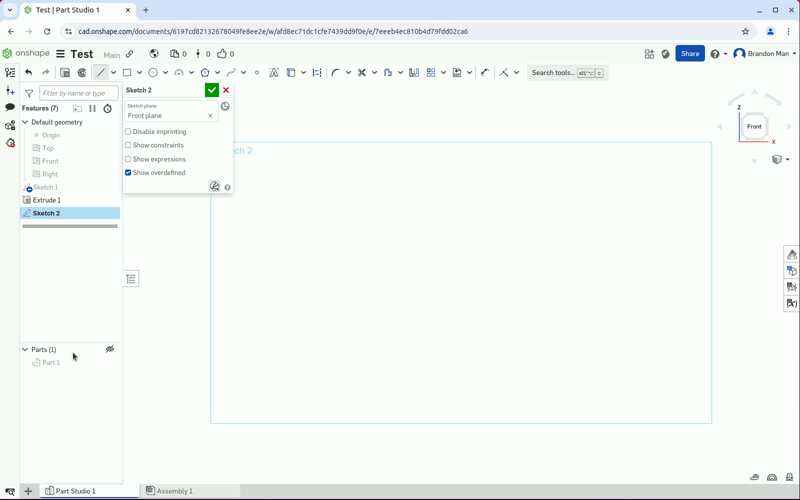
key_down(shift)
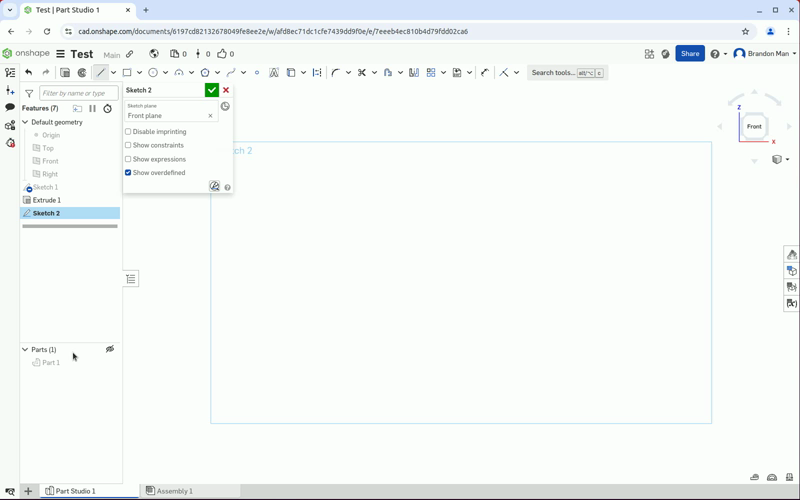
mouse_move(389, 314)
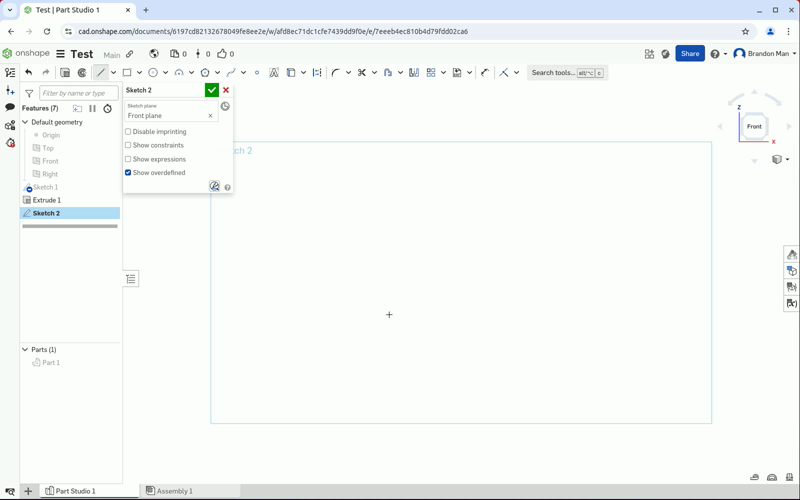
click(389, 314)
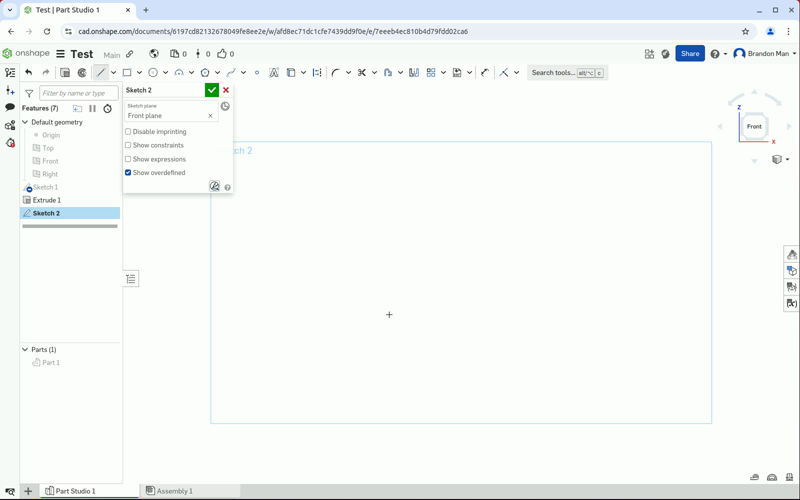
key_up(shift)
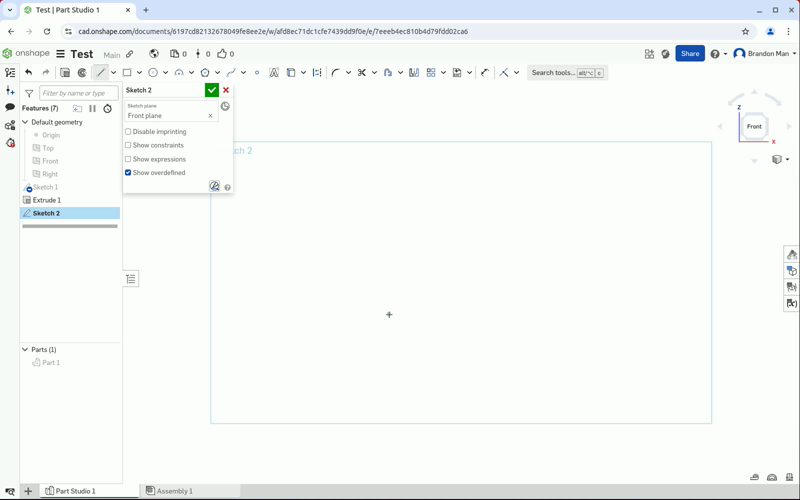
key_down(shift)
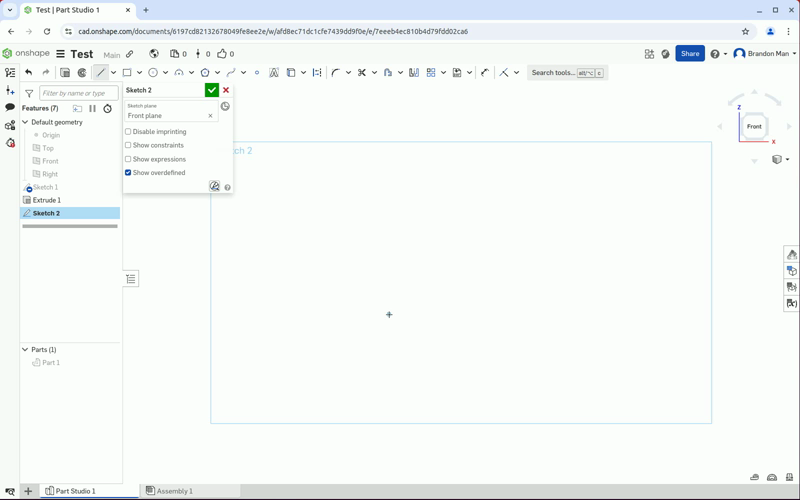
mouse_move(451, 314)
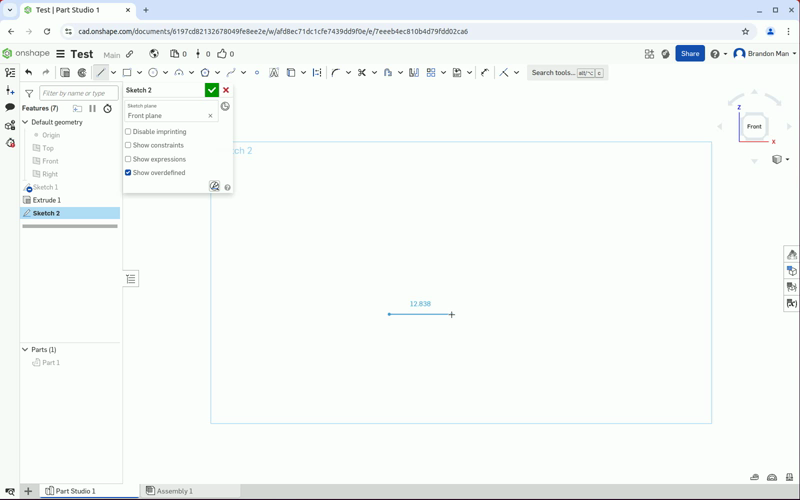
click(451, 314)
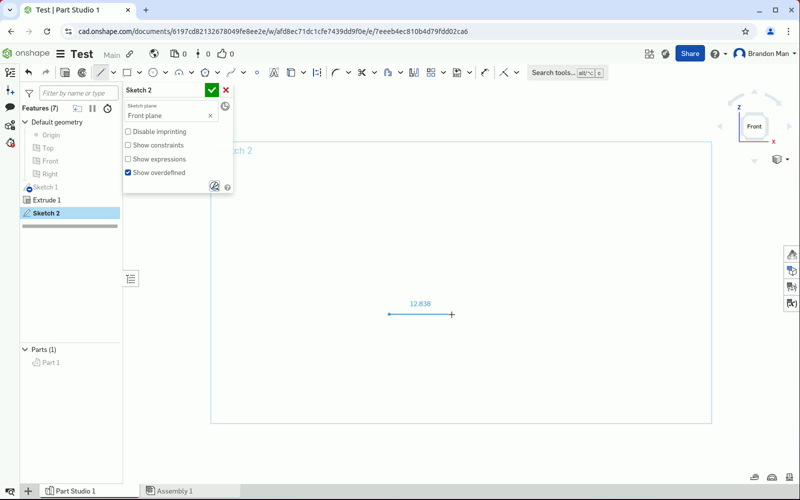
key_up(shift)
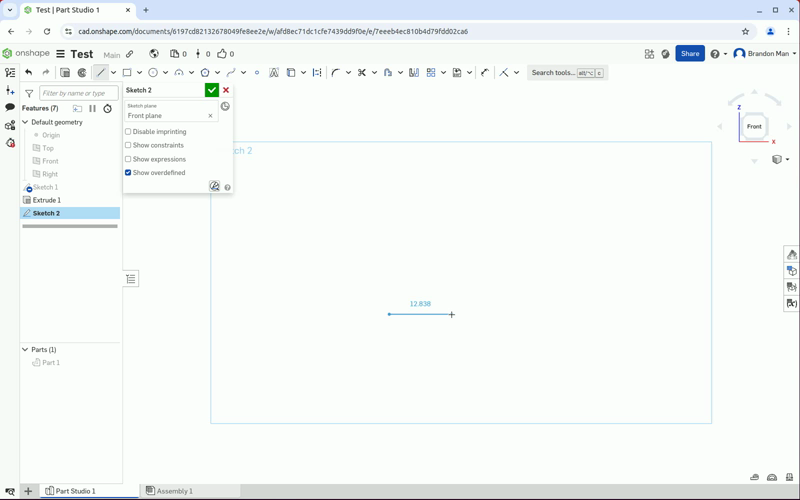
key_down(shift)
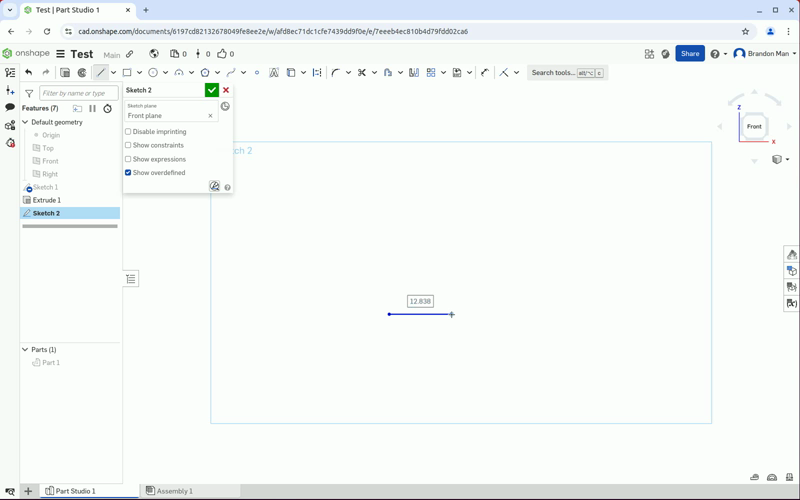
mouse_move(481, 314)
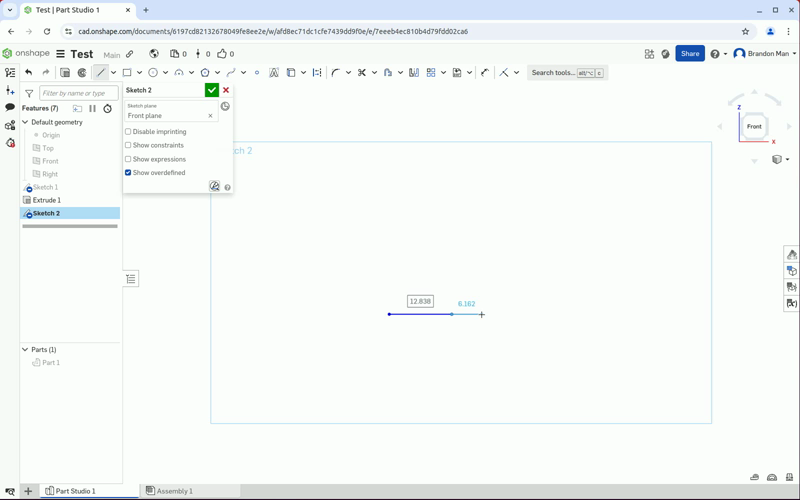
mouse_move(451, 283)
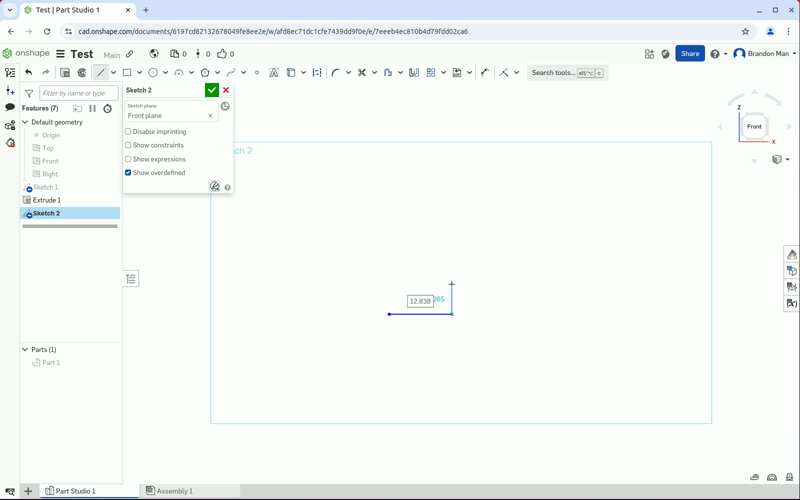
click(451, 283)
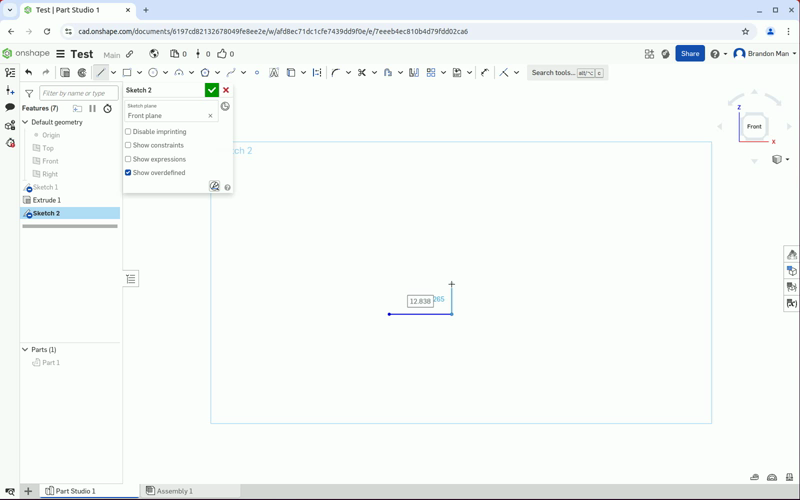
key_up(shift)
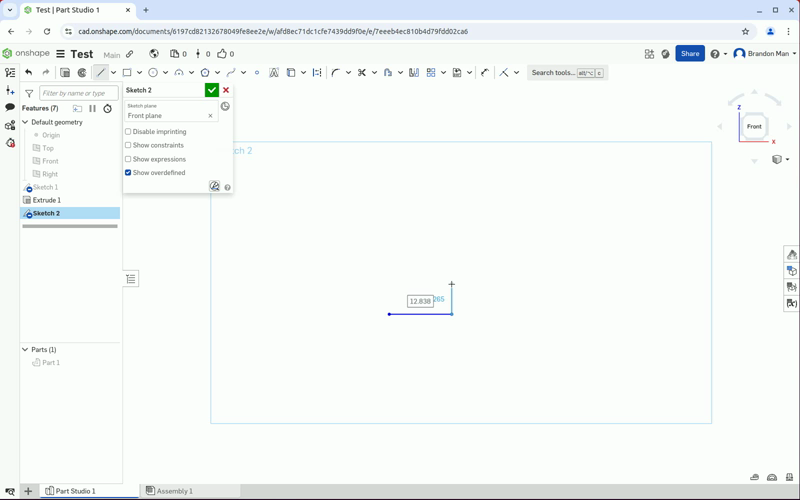
key_down(shift)
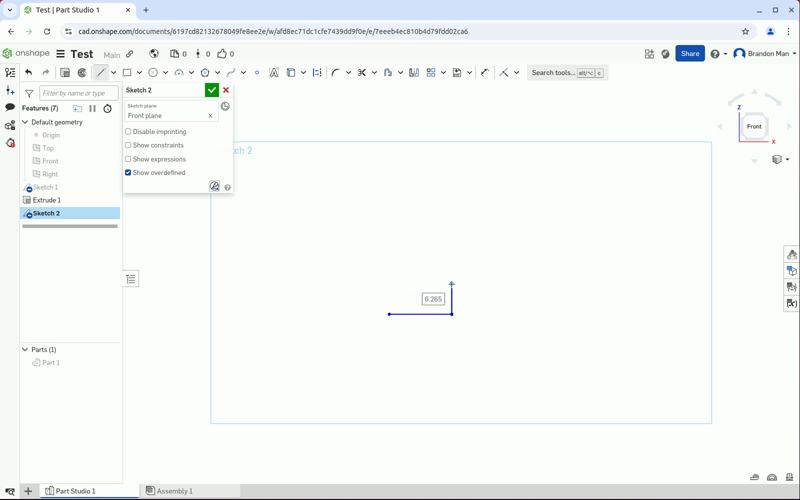
mouse_move(512, 283)
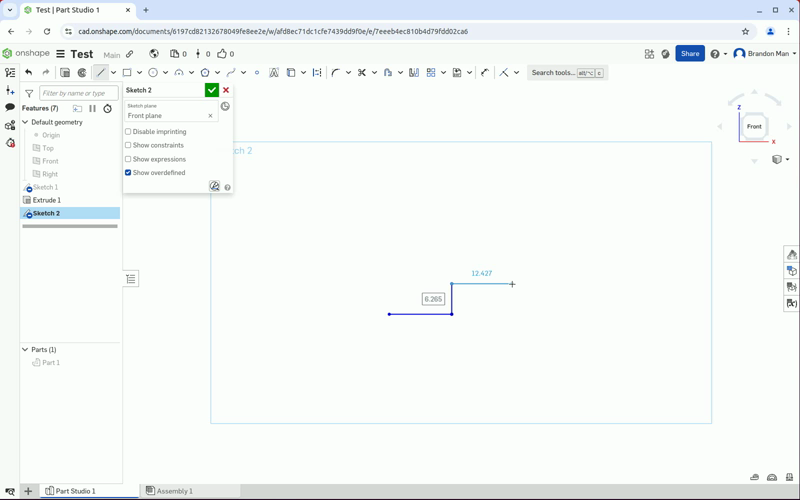
click(512, 283)
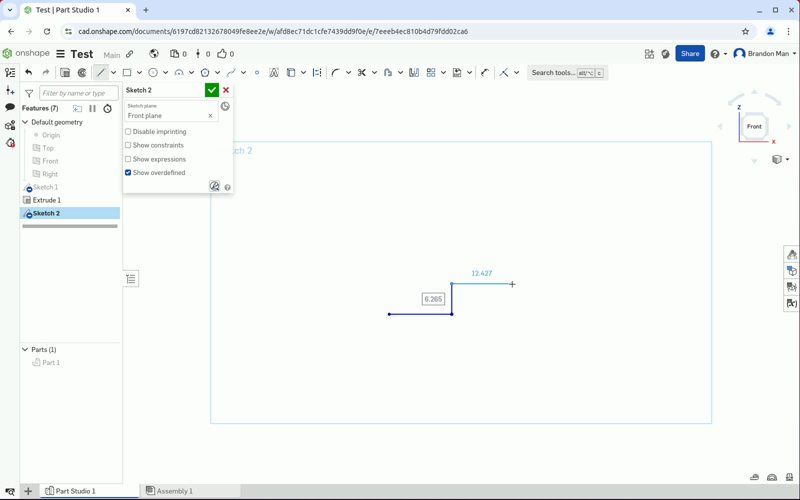
key_up(shift)
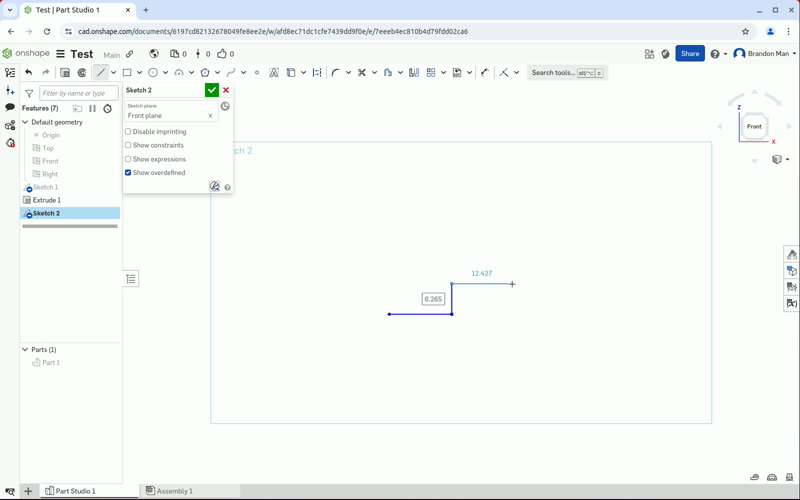
key_down(shift)
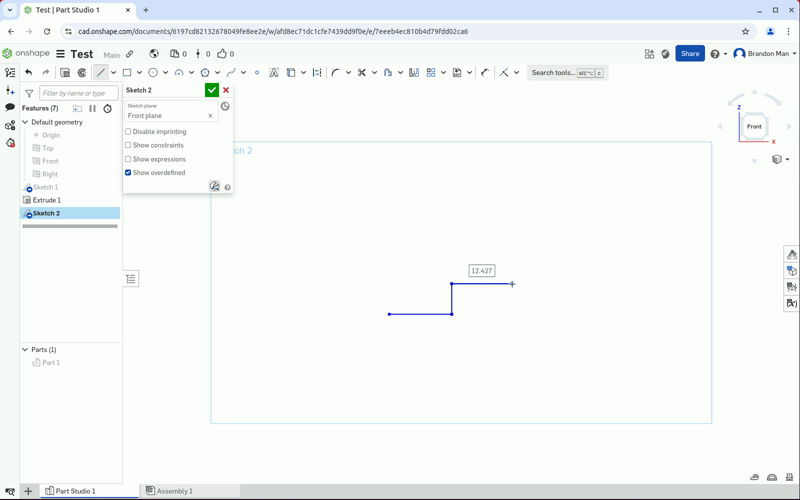
mouse_move(542, 283)
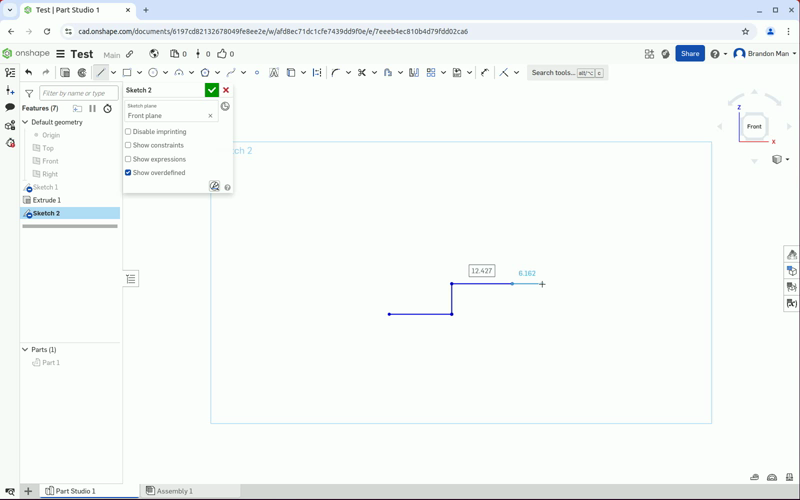
mouse_move(512, 252)
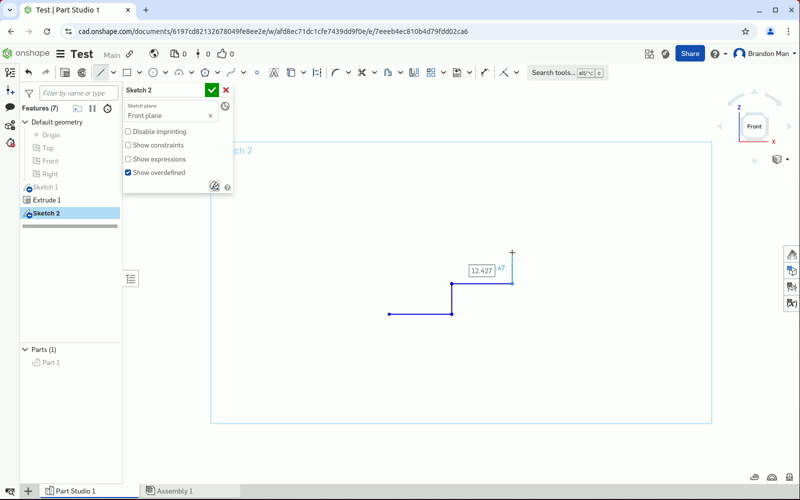
click(512, 252)
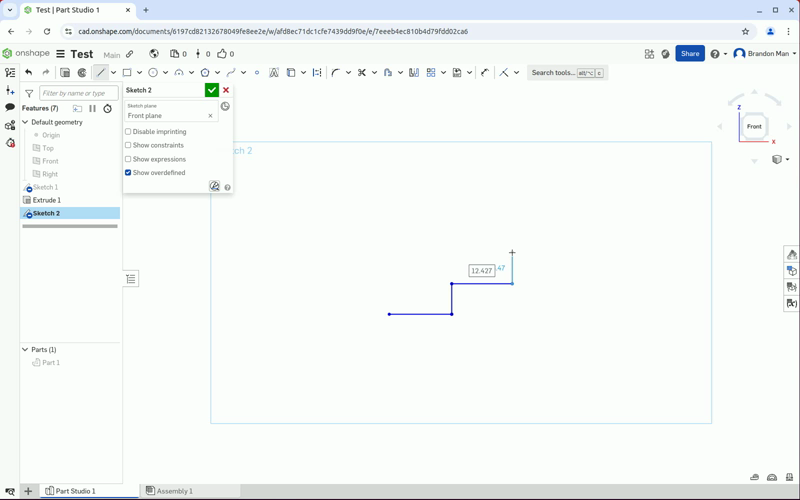
key_up(shift)
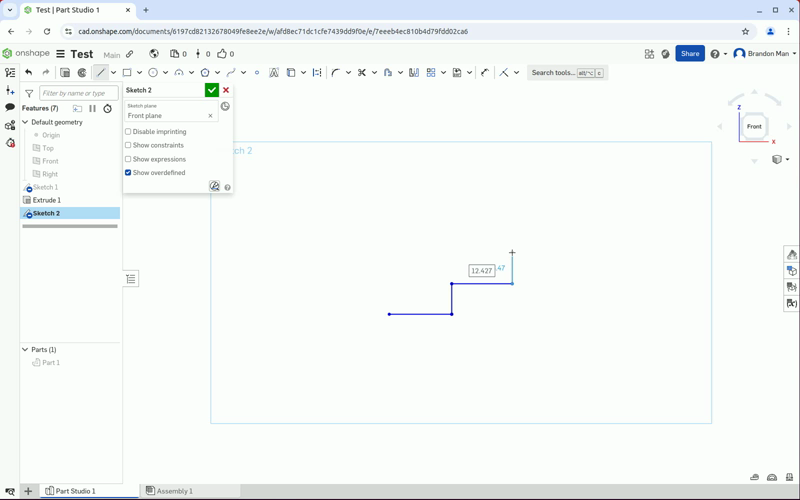
key_down(shift)
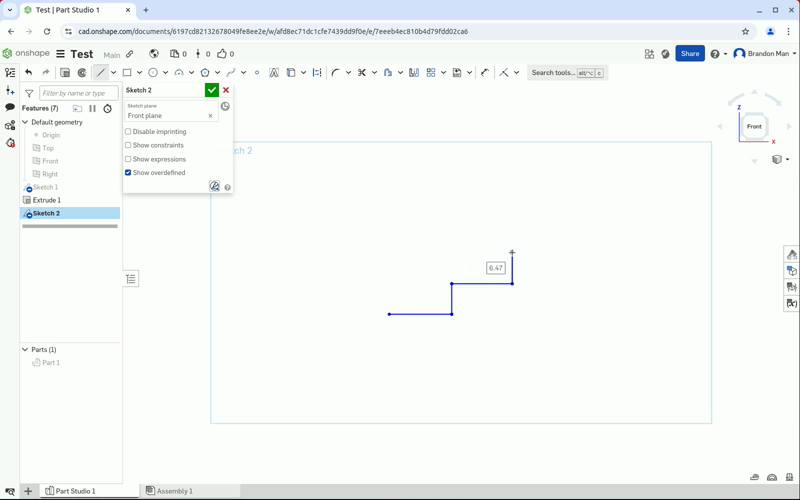
mouse_move(389, 252)
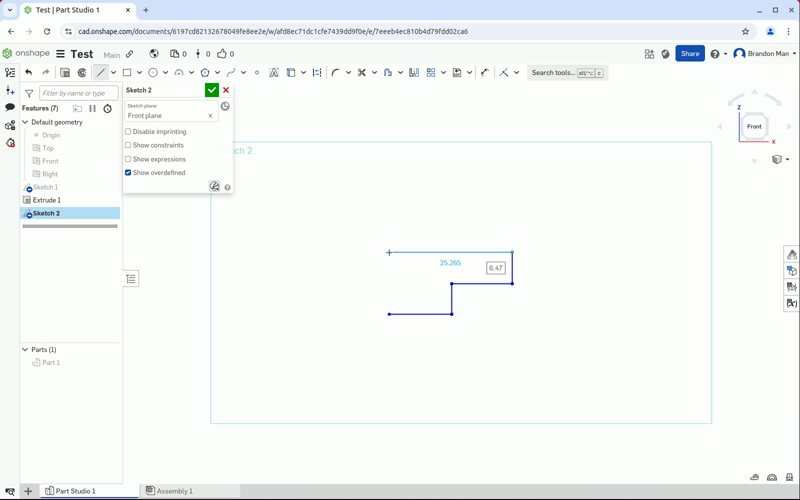
click(389, 252)
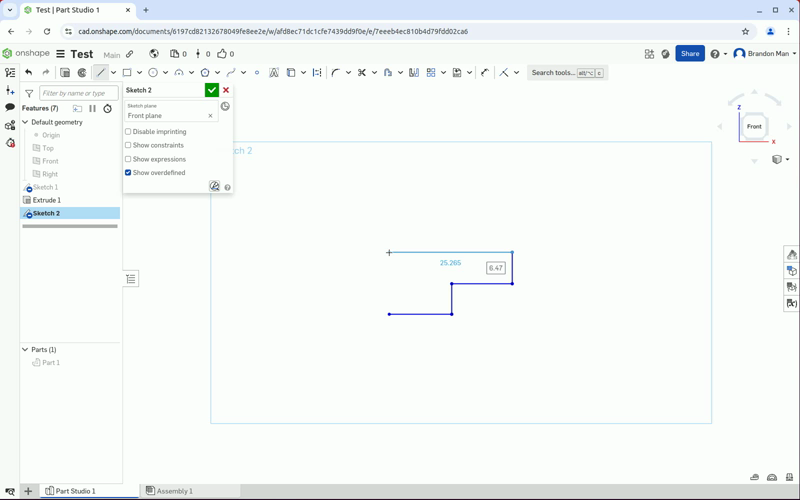
key_up(shift)
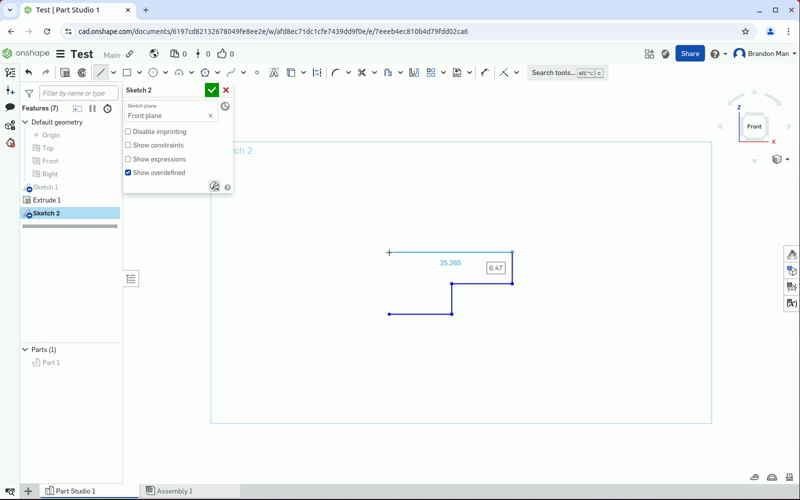
key_down(shift)
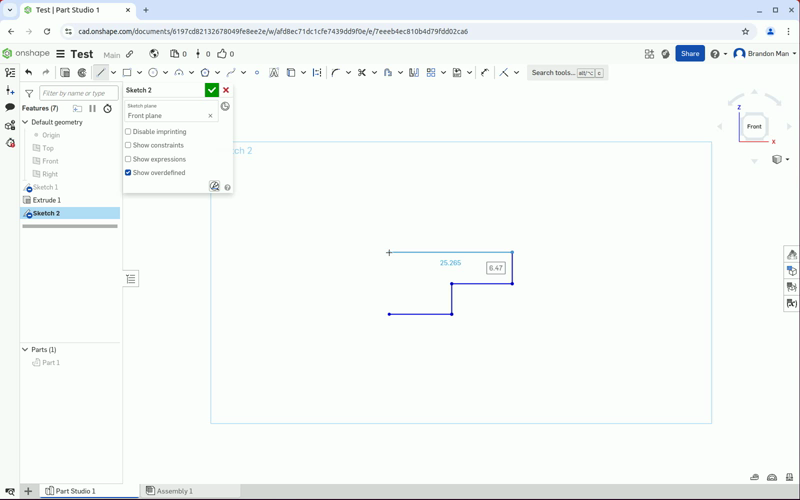
mouse_move(389, 314)
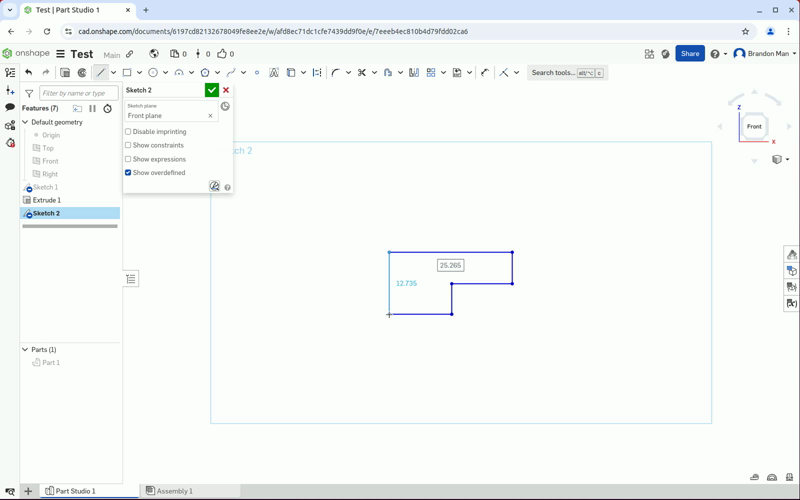
key_up(shift)
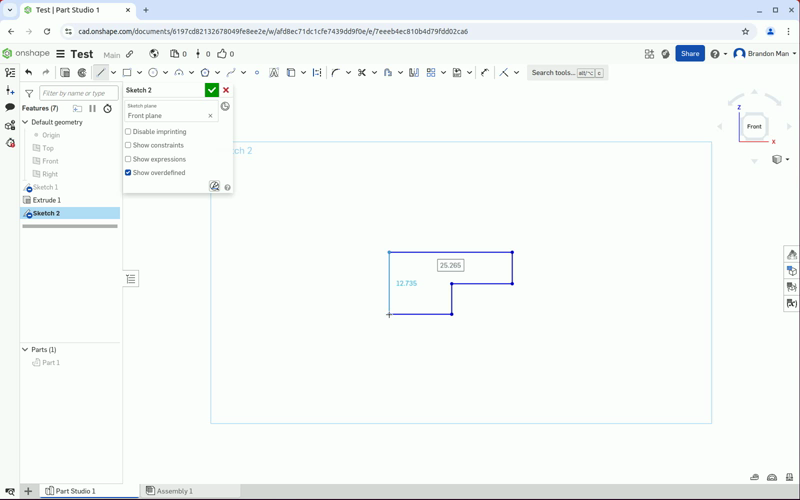
click(389, 314)
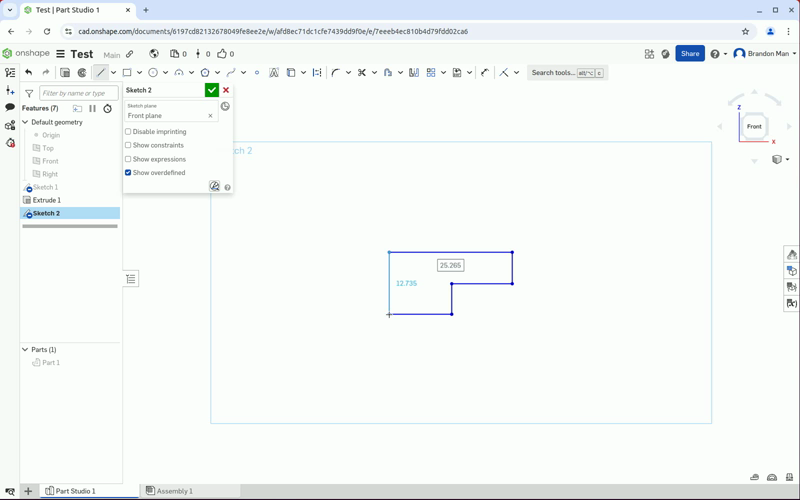
key(esc)
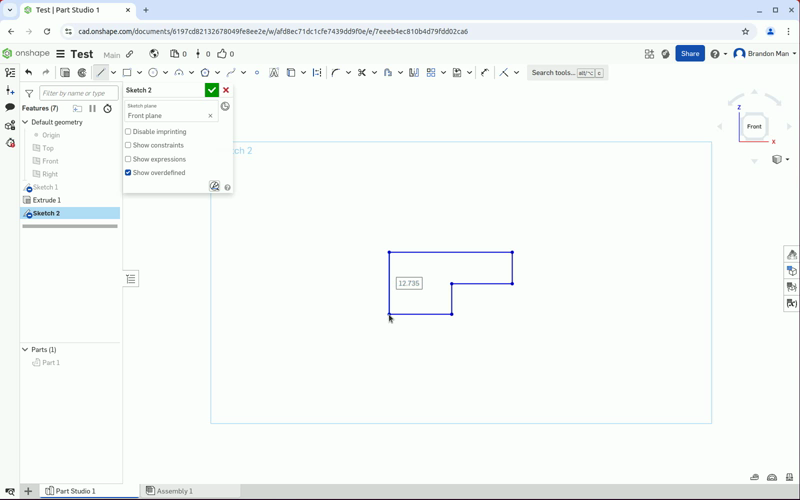
mouse_move(405, 265)
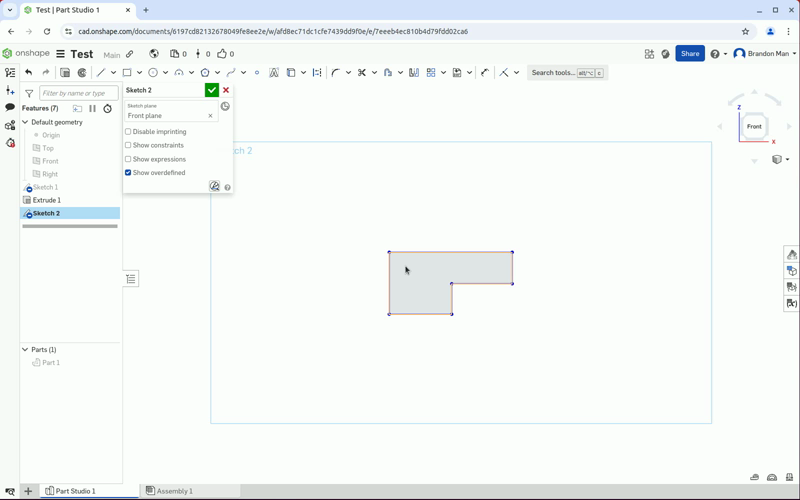
click(405, 265)
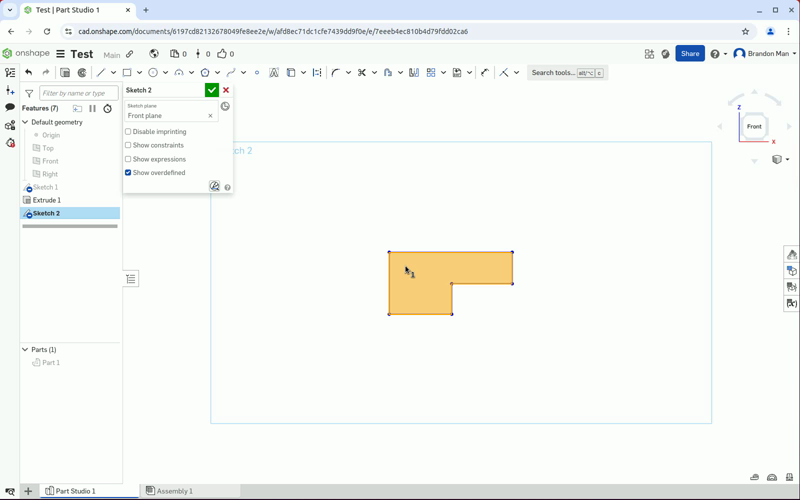
mouse_move(73, 352)
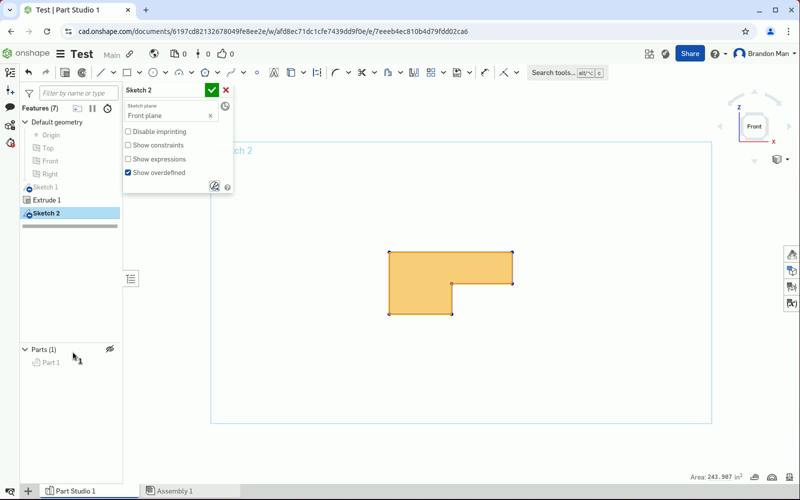
key(shift+y)
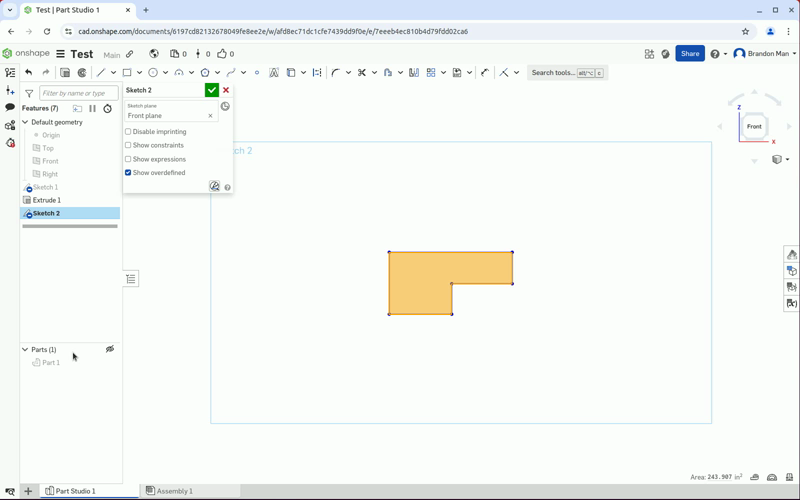
key(shift+e)
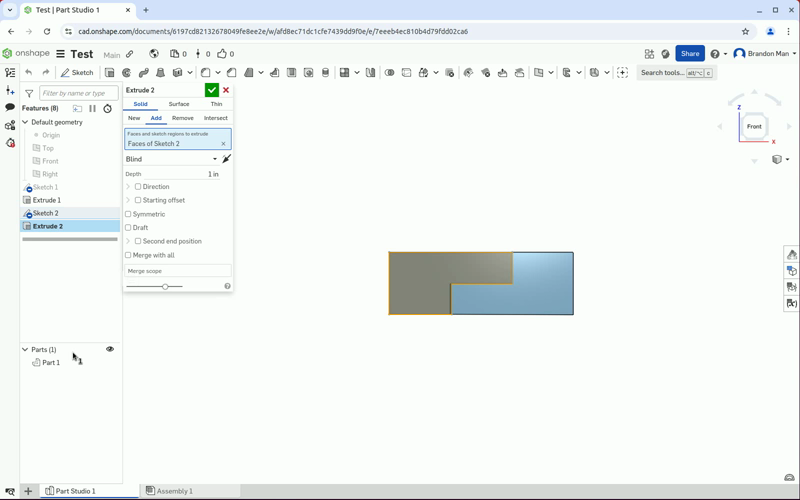
mouse_move(143, 106)
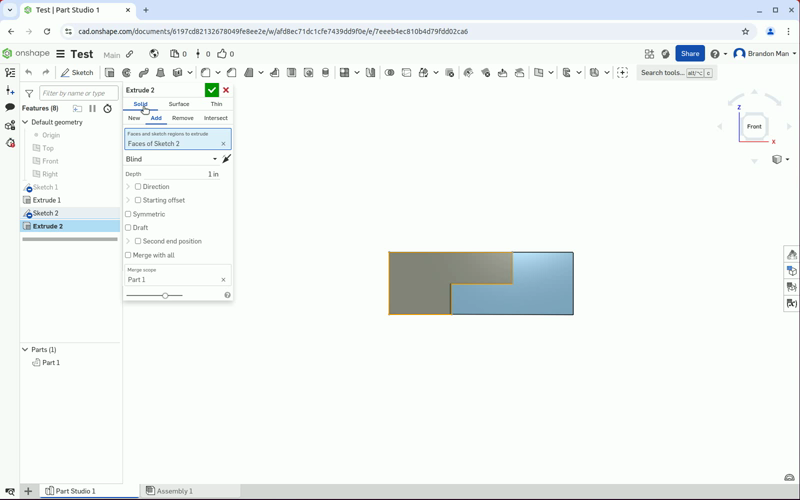
click(143, 106)
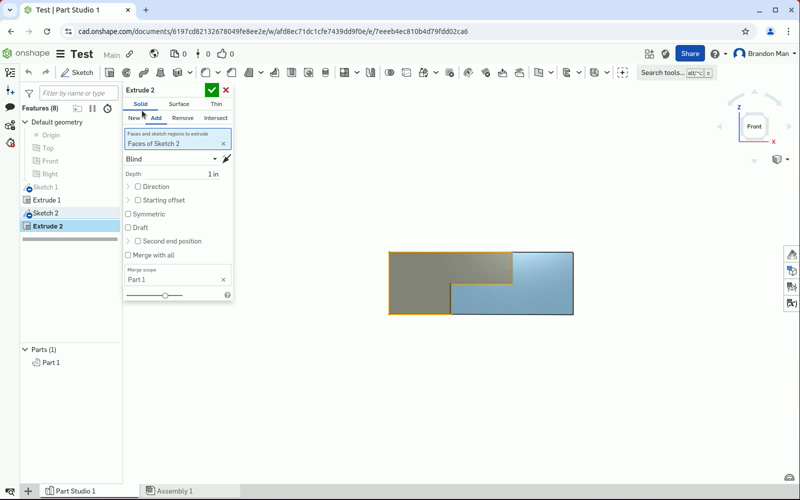
mouse_move(137, 120)
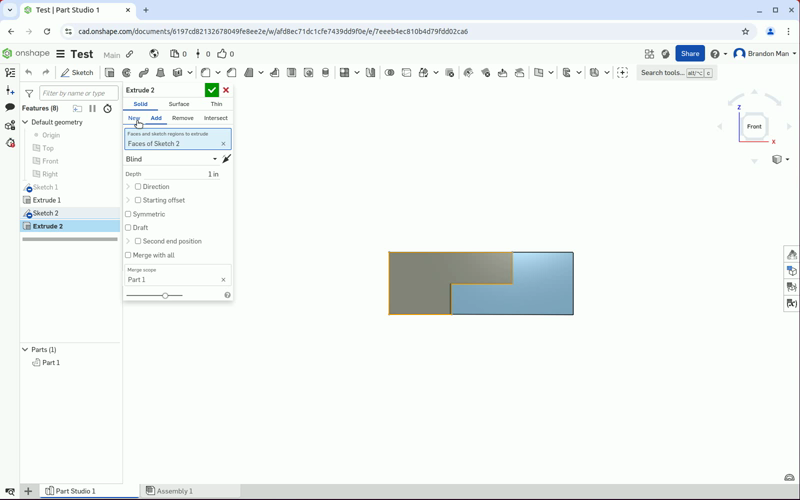
click(137, 120)
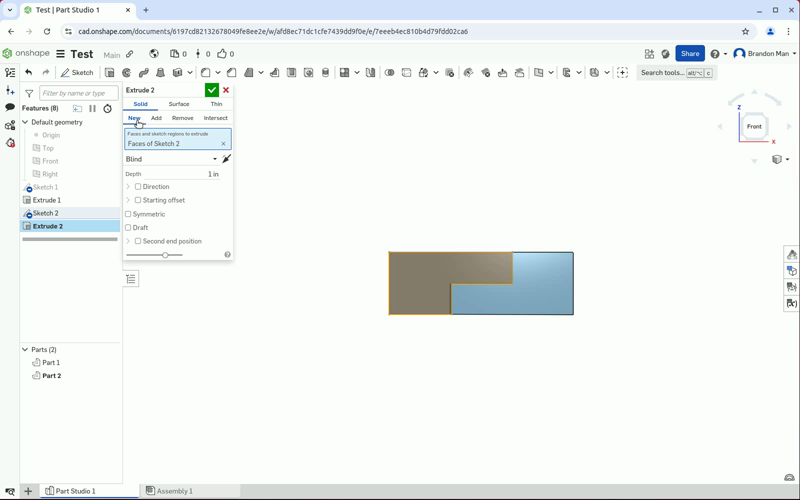
key(tab, 4)
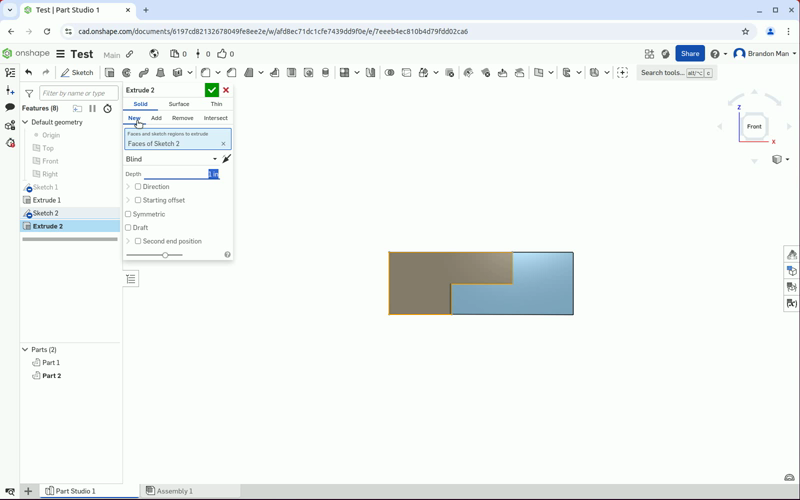
text(18.775)
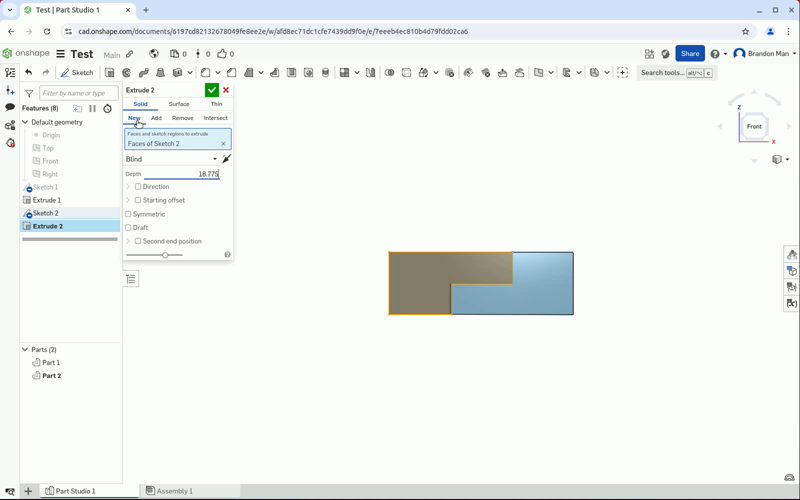
key(enter)
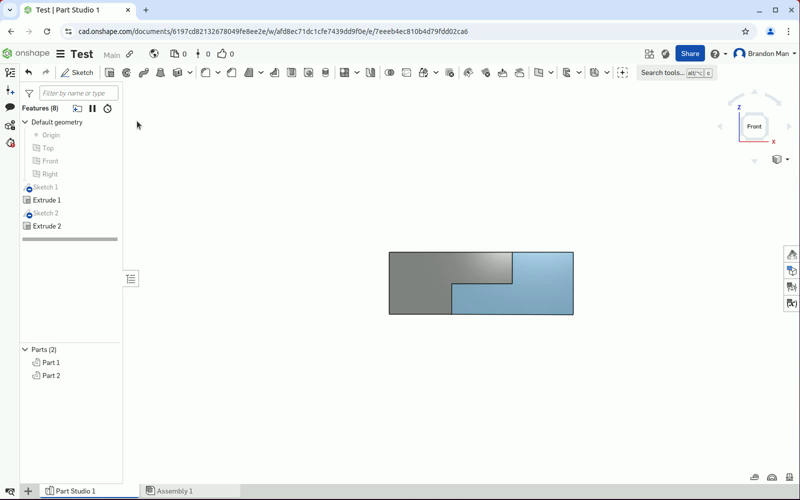
key(shift+h)
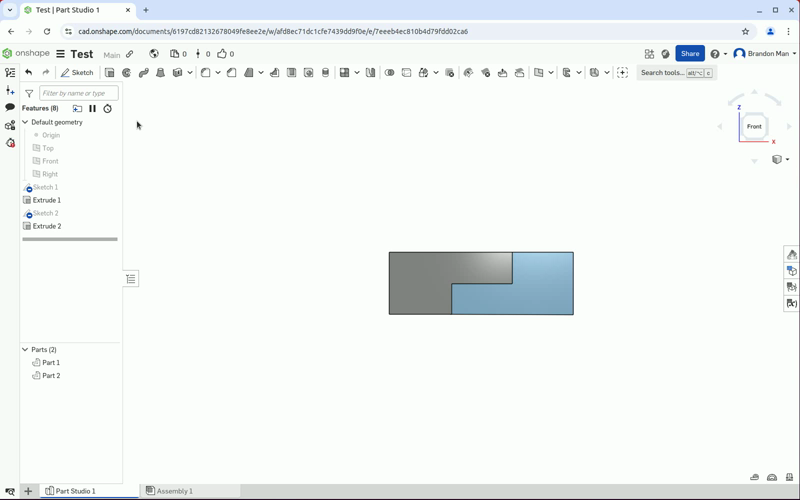
key(shift+h)
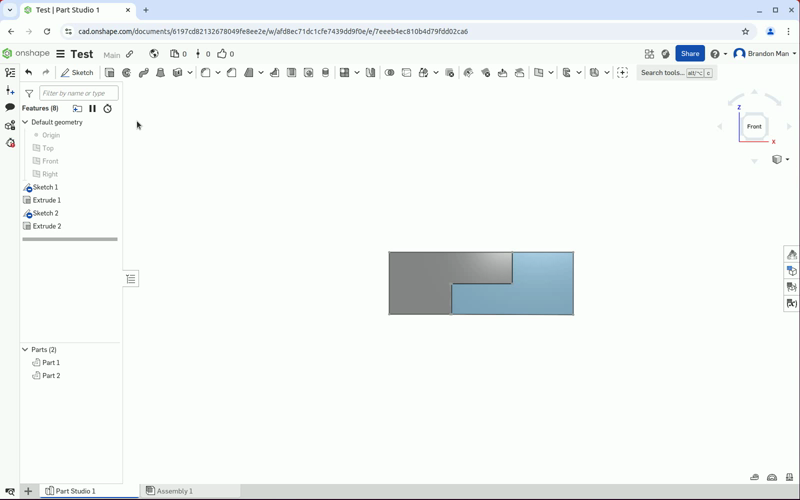
key(shift+7)
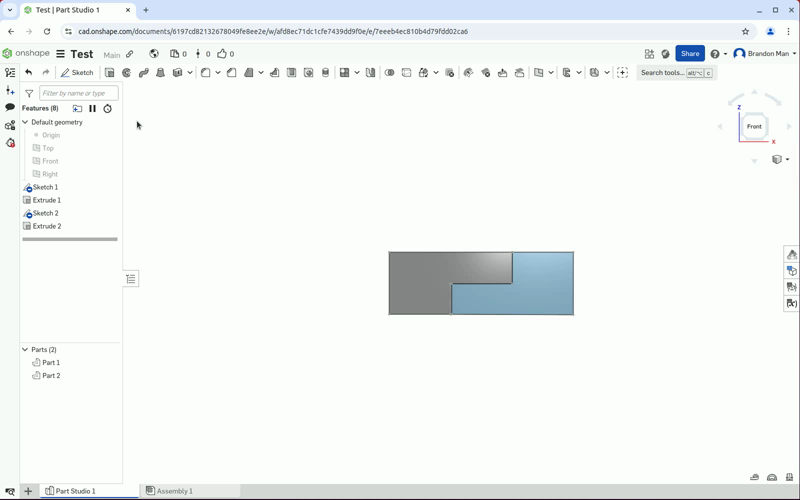
key(left, 2)
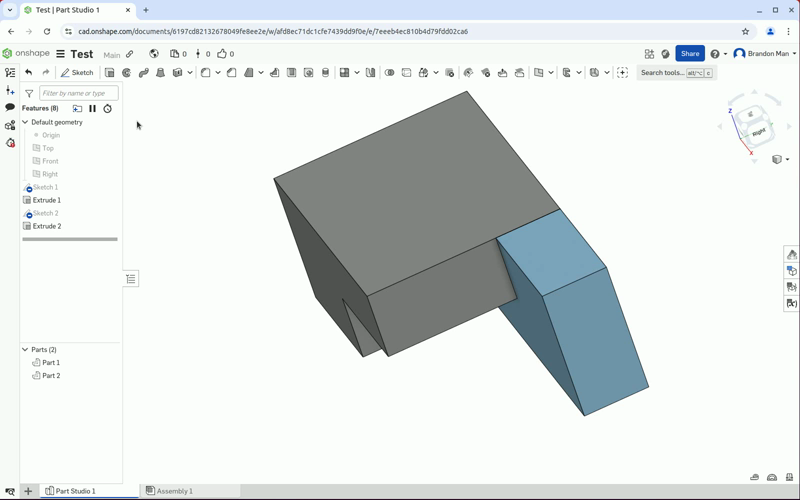
key(down, 2)
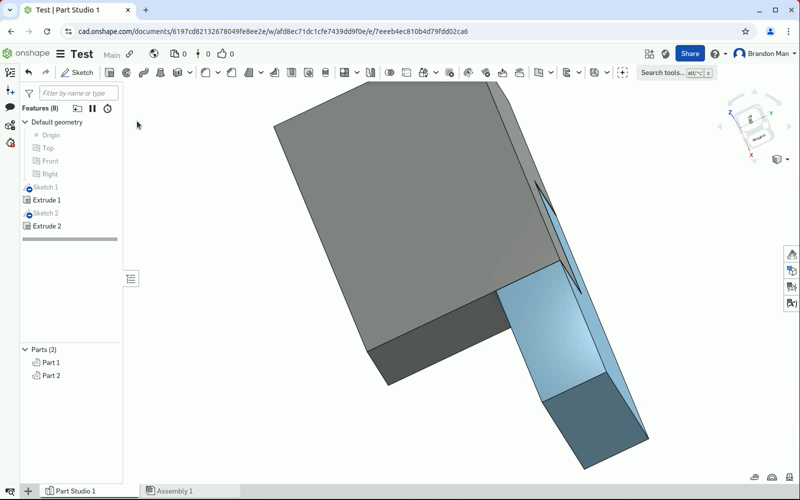
key(up, 2)
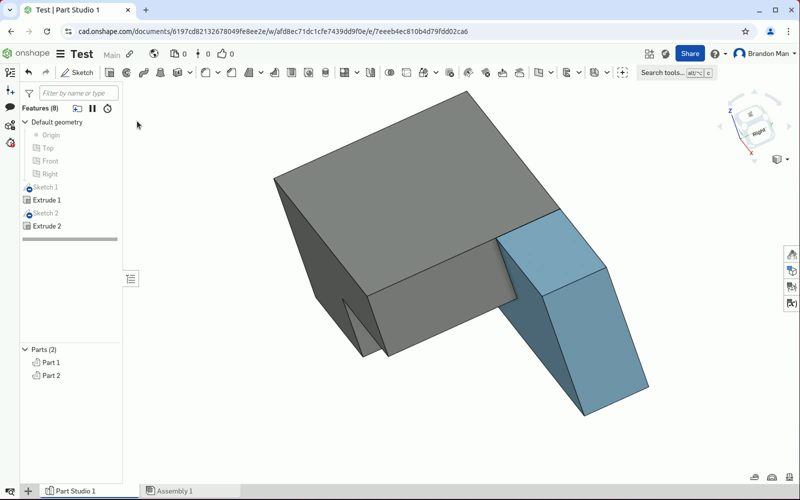
key(right, 2)
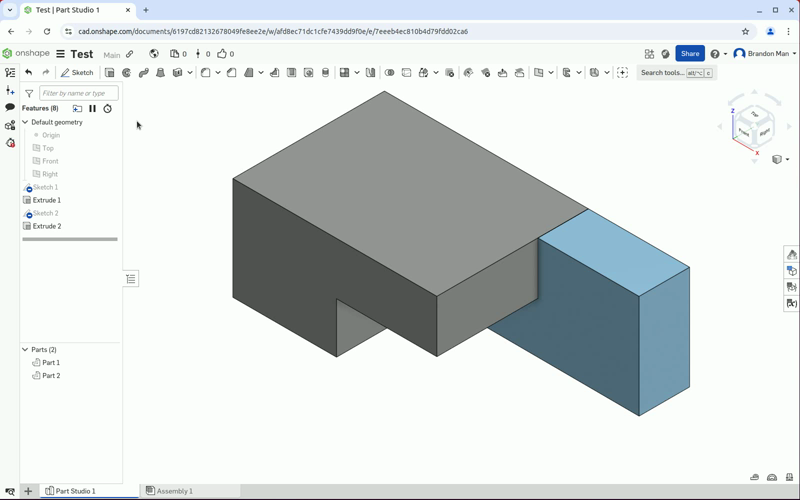
mouse_move(73, 189)
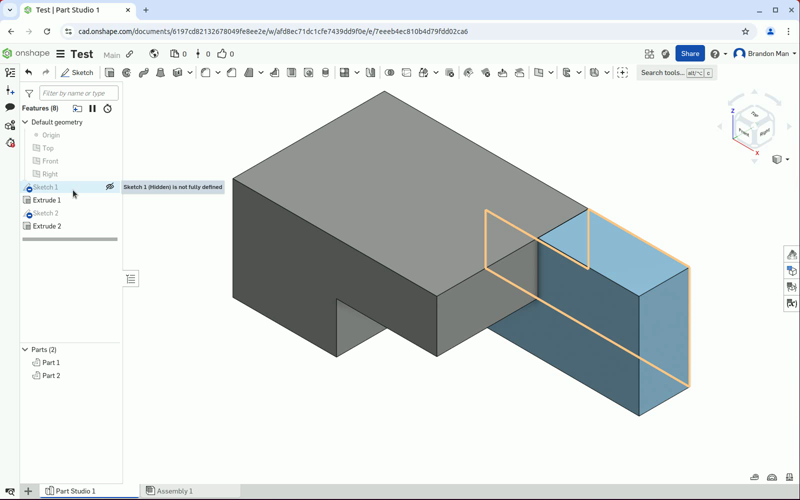
click(73, 189)